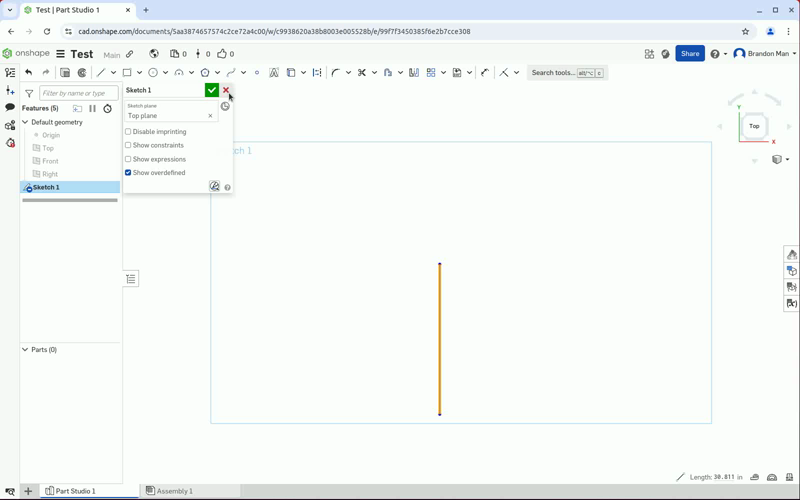
key(shift+h)
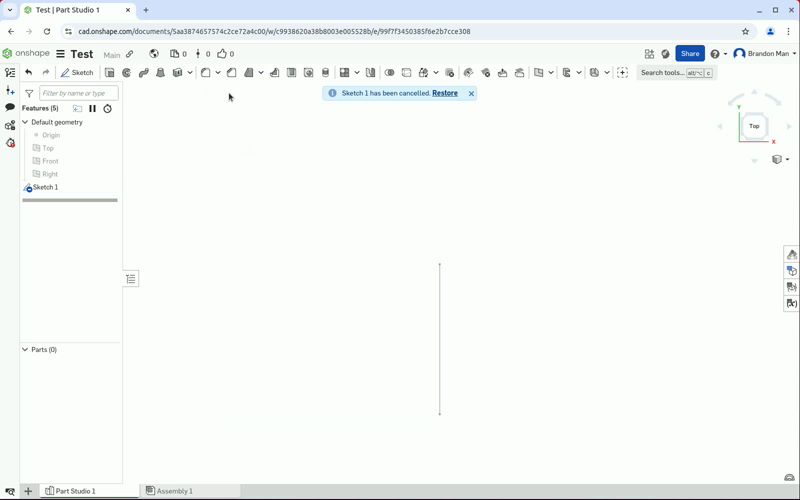
key(shift+s)
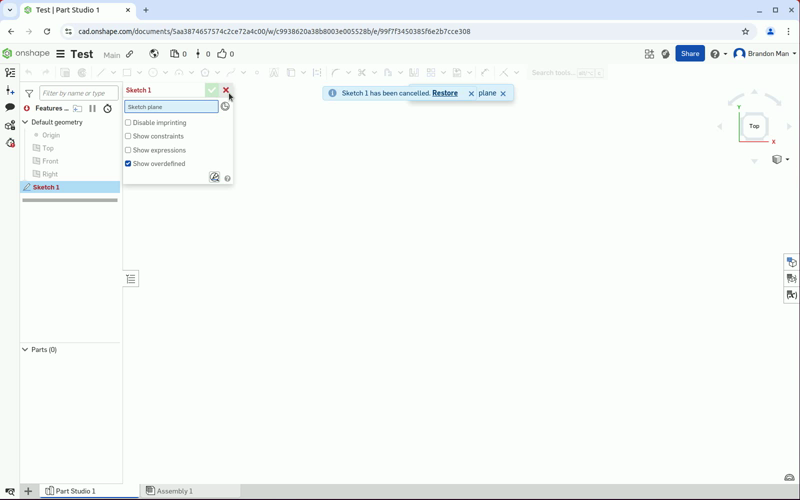
mouse_move(73, 150)
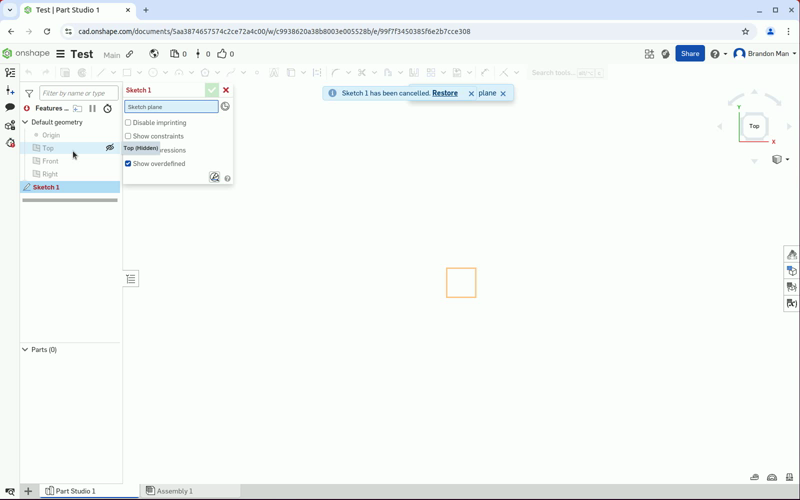
click(73, 150)
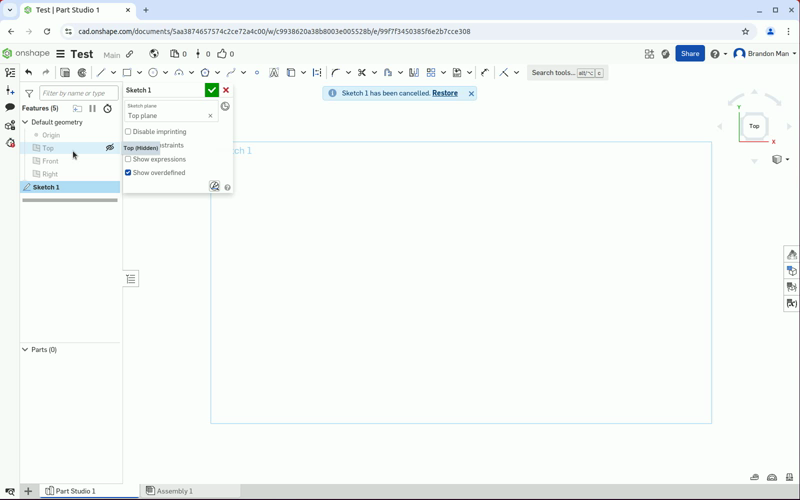
mouse_move(73, 352)
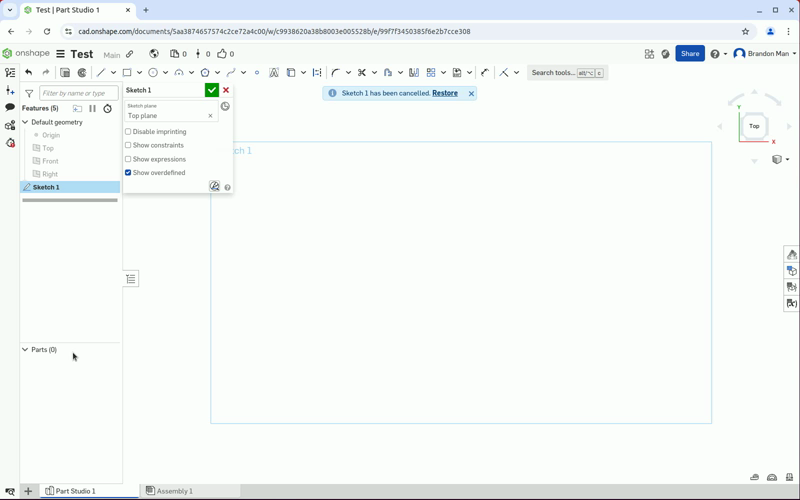
key(y)
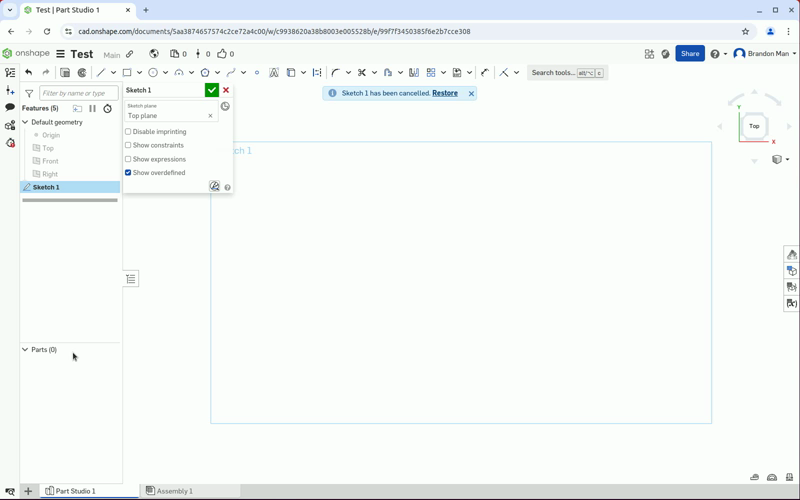
key(c)
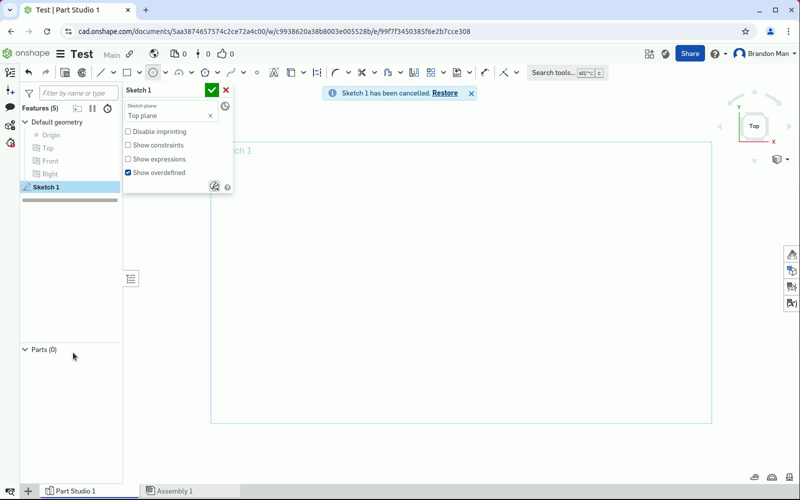
key_down(shift)
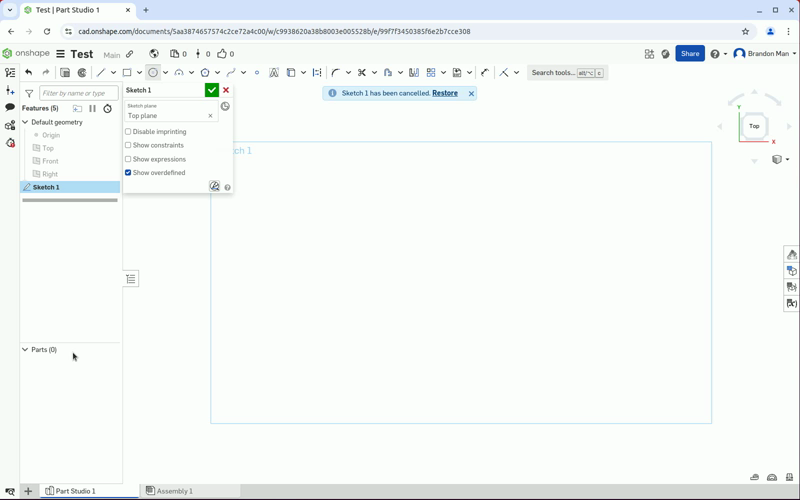
mouse_move(380, 305)
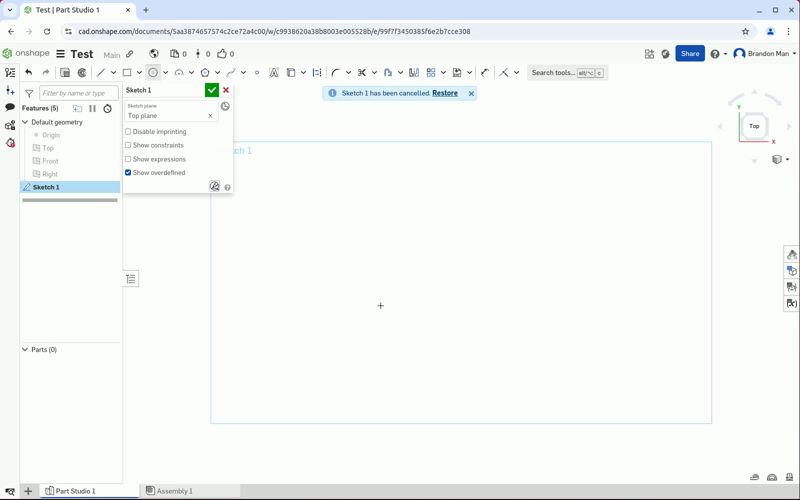
click(380, 305)
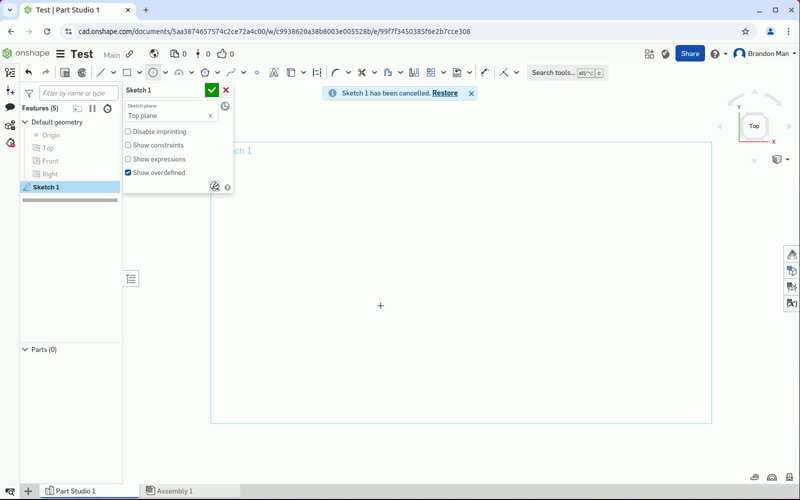
key_up(shift)
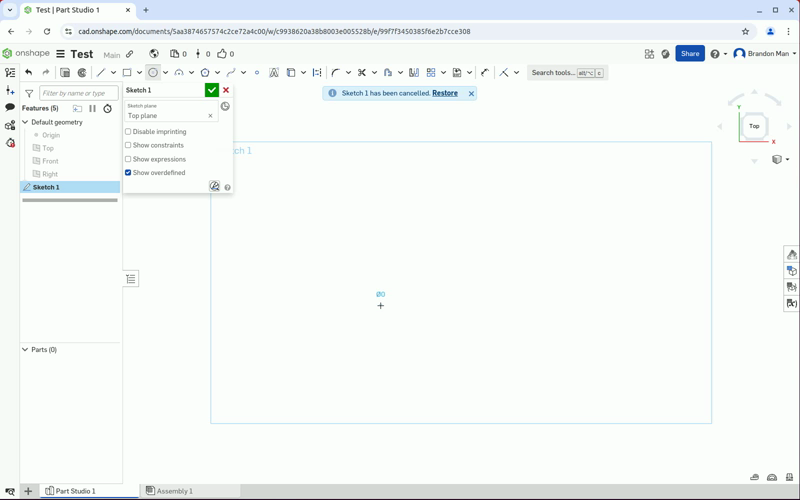
mouse_move(413, 305)
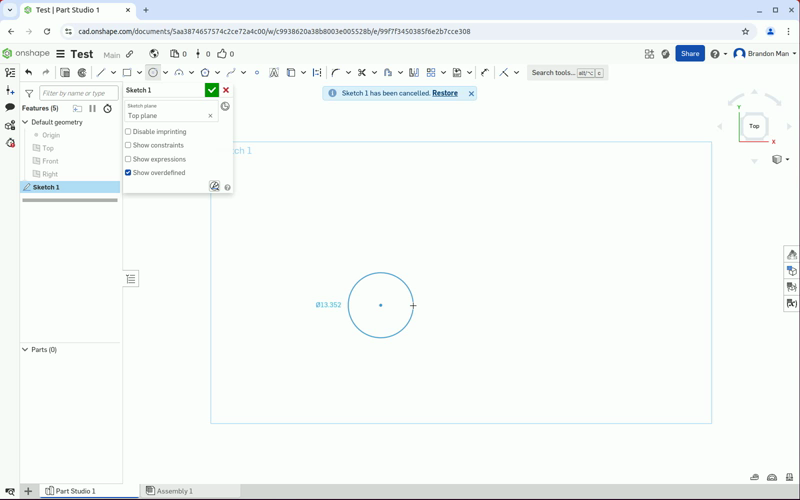
click(413, 305)
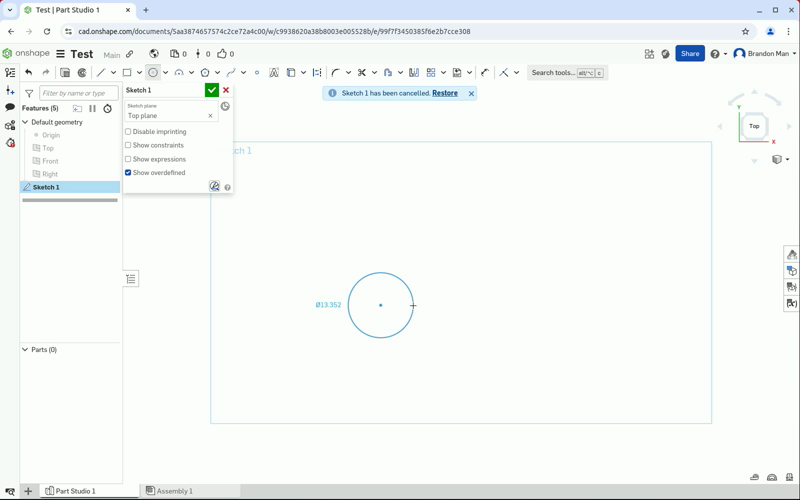
key(esc)
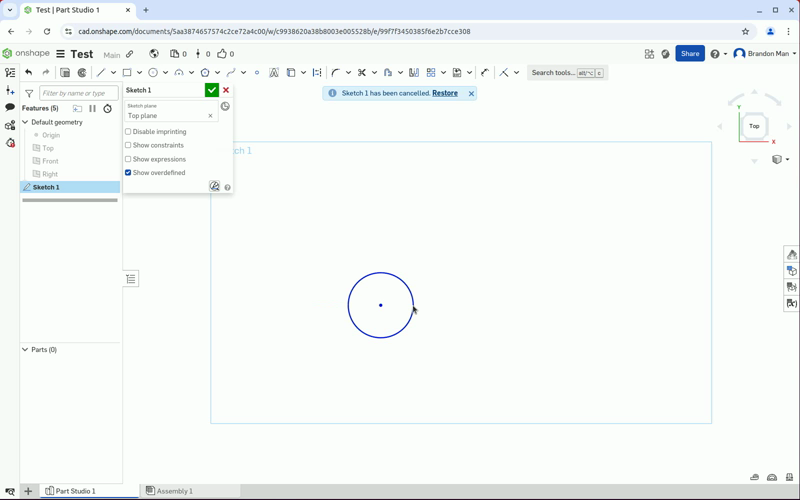
mouse_move(375, 311)
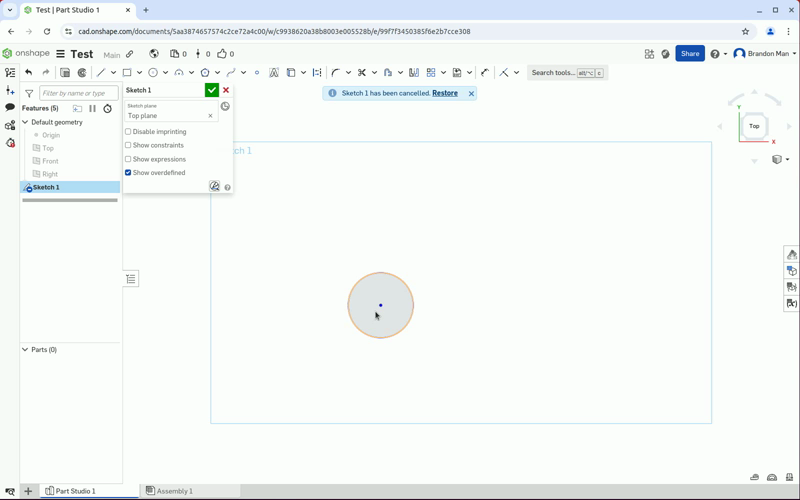
click(375, 311)
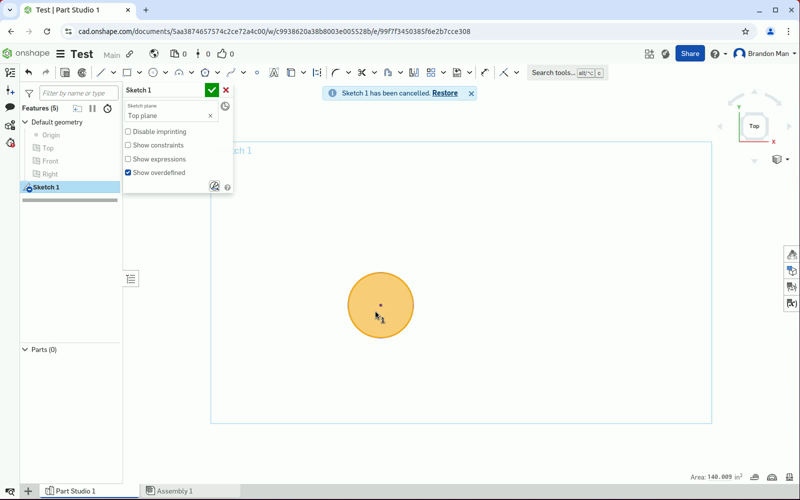
mouse_move(73, 352)
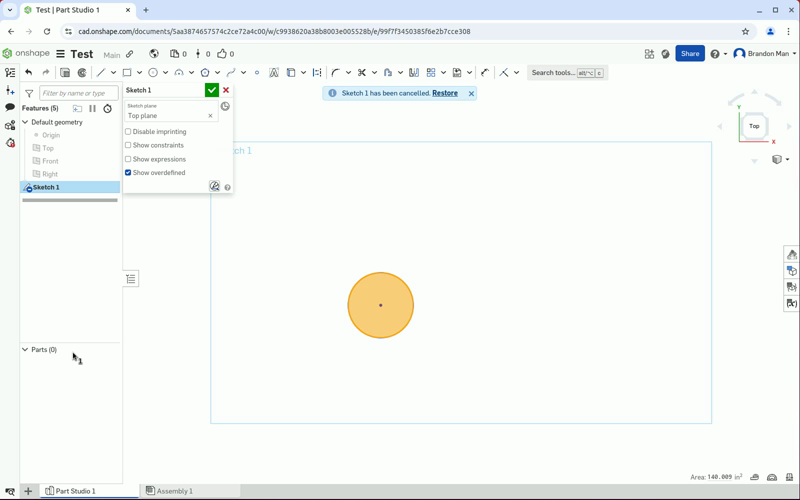
key(shift+y)
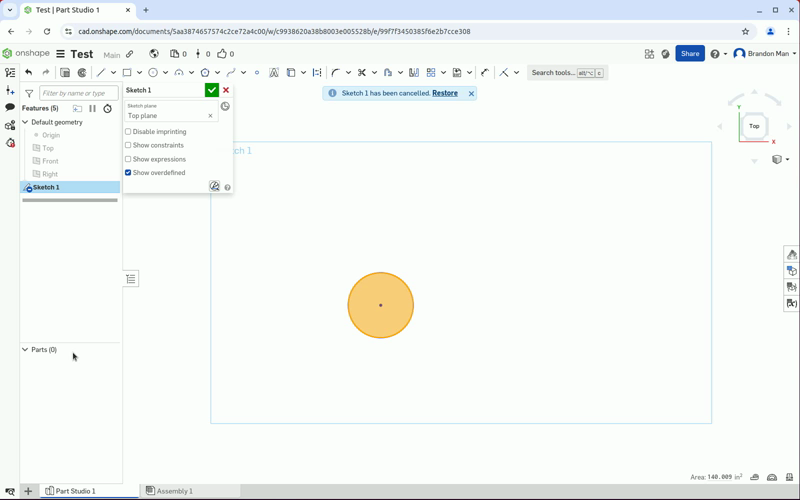
key(shift+e)
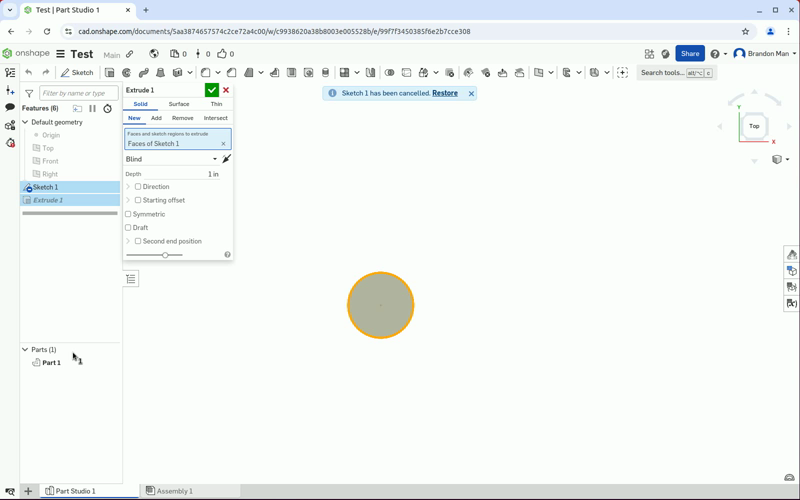
mouse_move(143, 106)
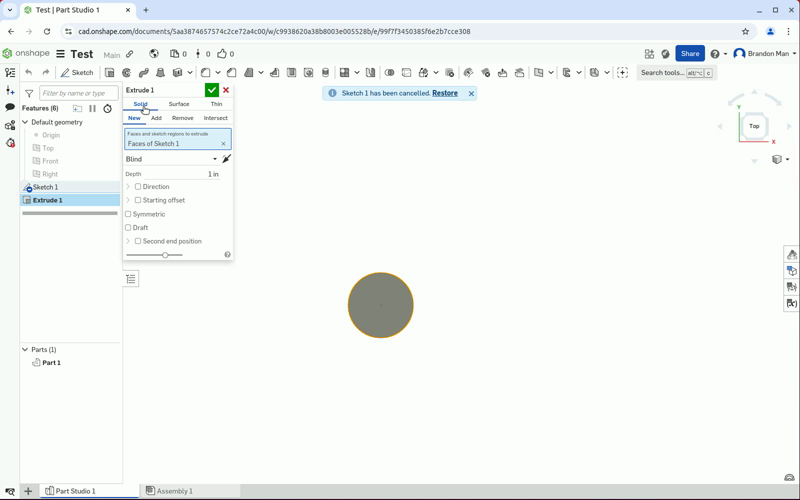
click(143, 106)
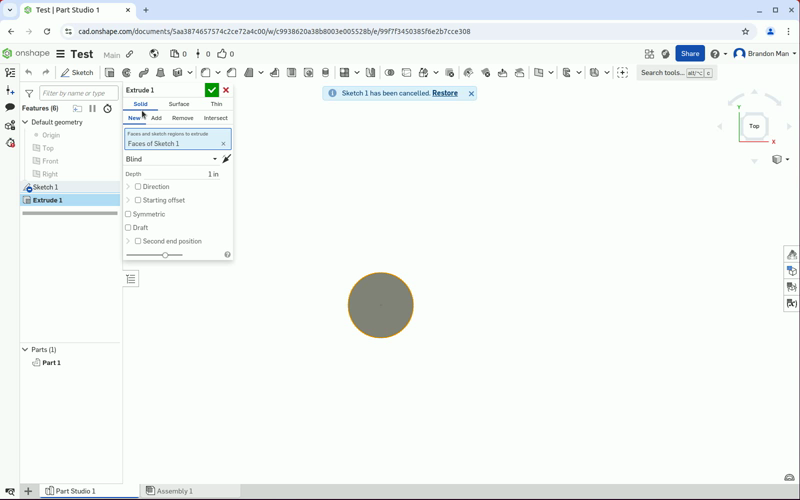
mouse_move(137, 120)
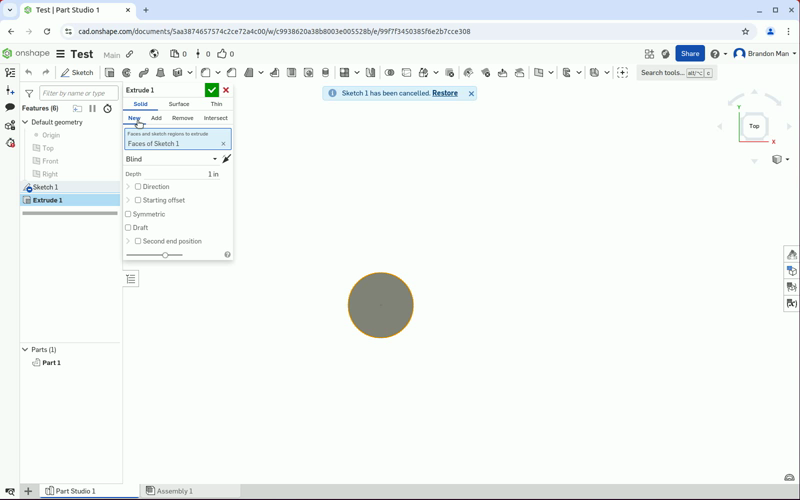
click(137, 120)
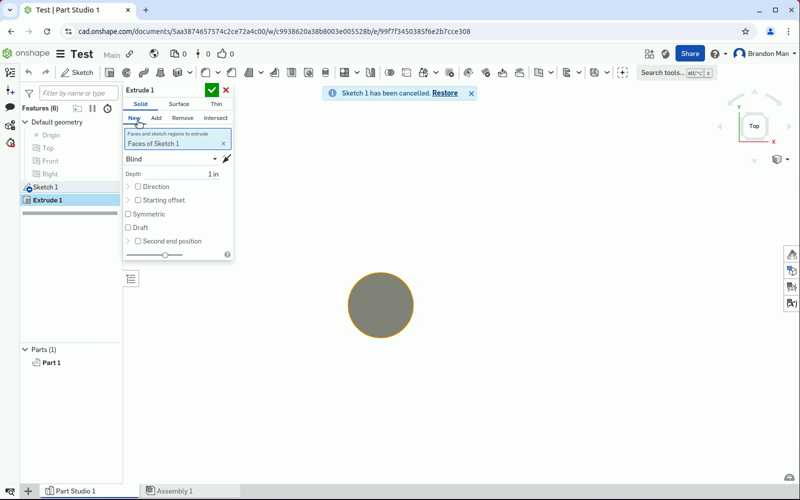
key(tab, 4)
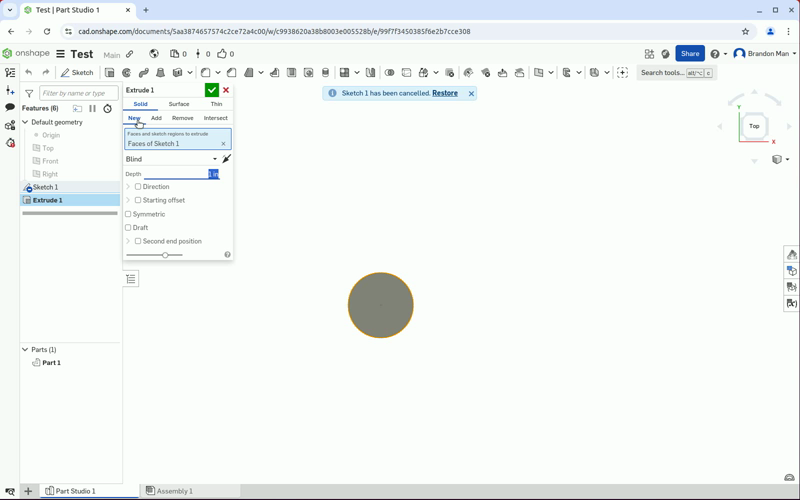
text(0.963)
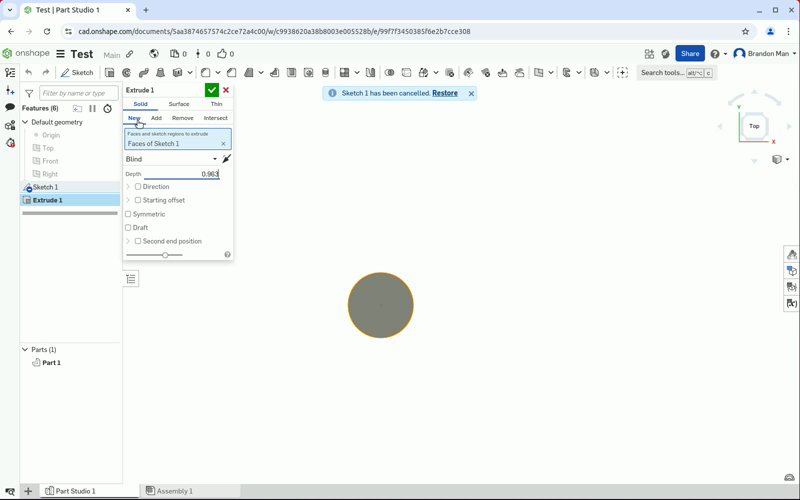
key(enter)
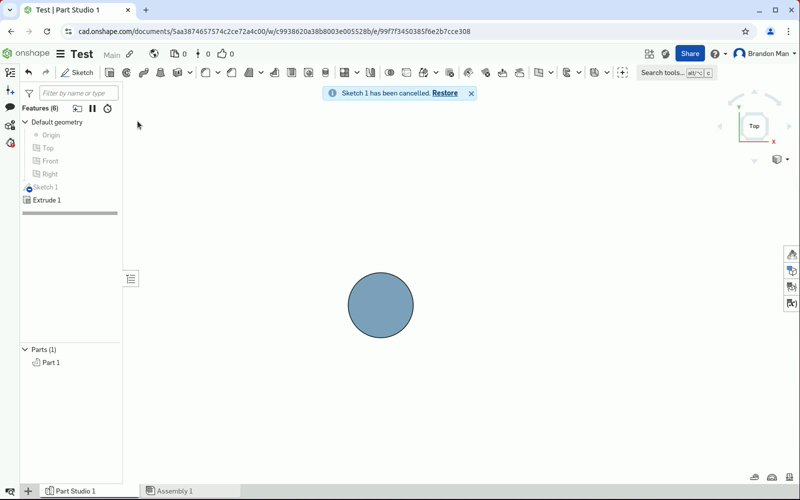
key(shift+h)
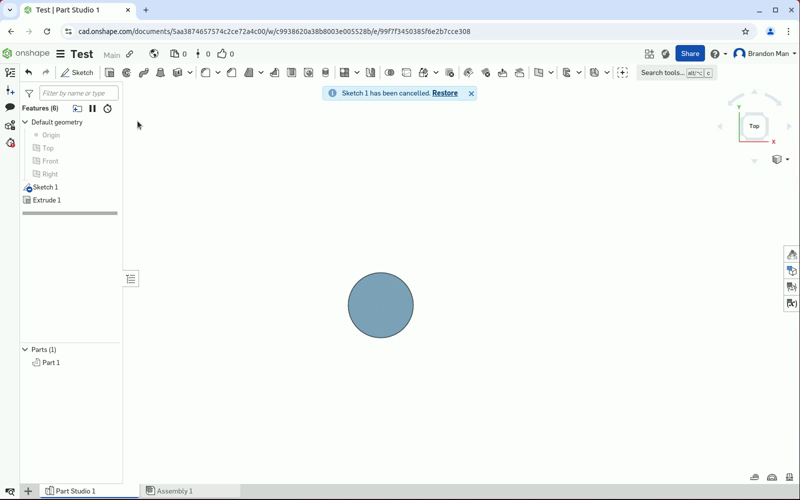
key(shift+h)
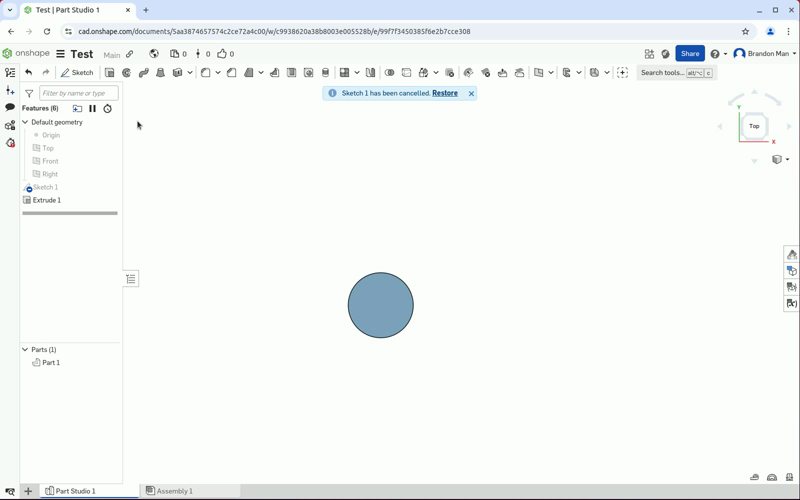
mouse_move(73, 189)
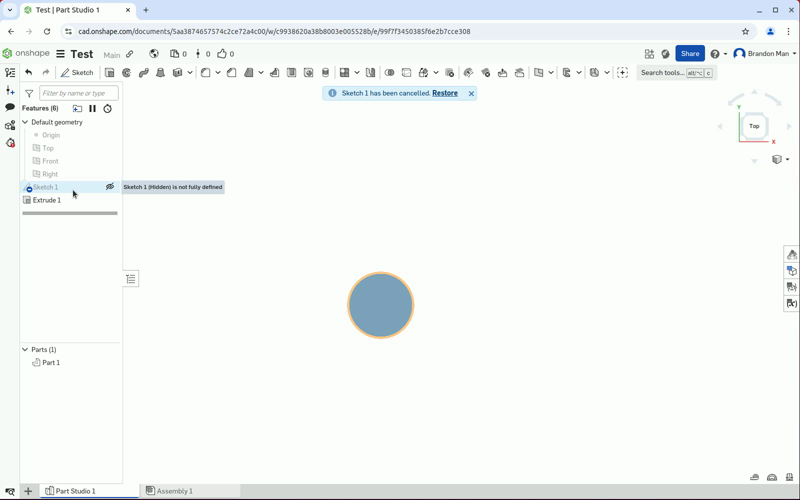
click(73, 189)
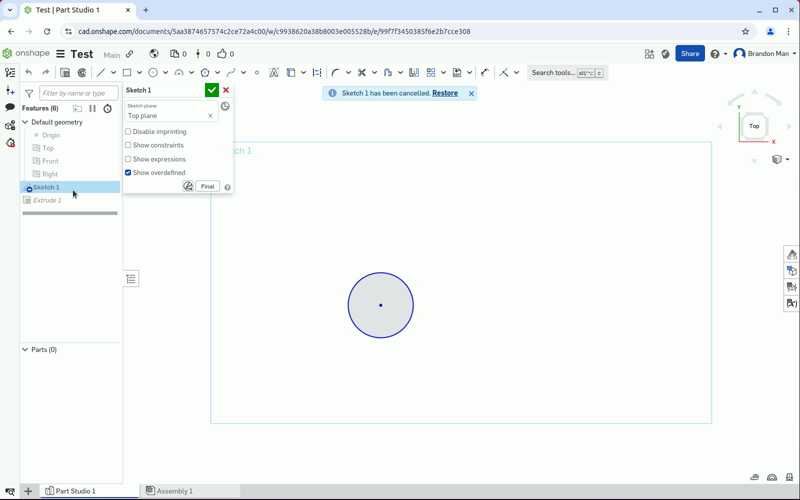
mouse_move(229, 92)
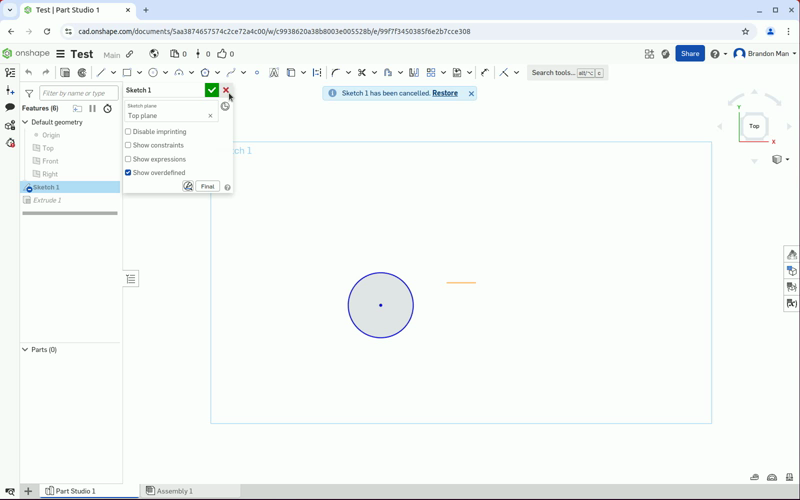
click(229, 92)
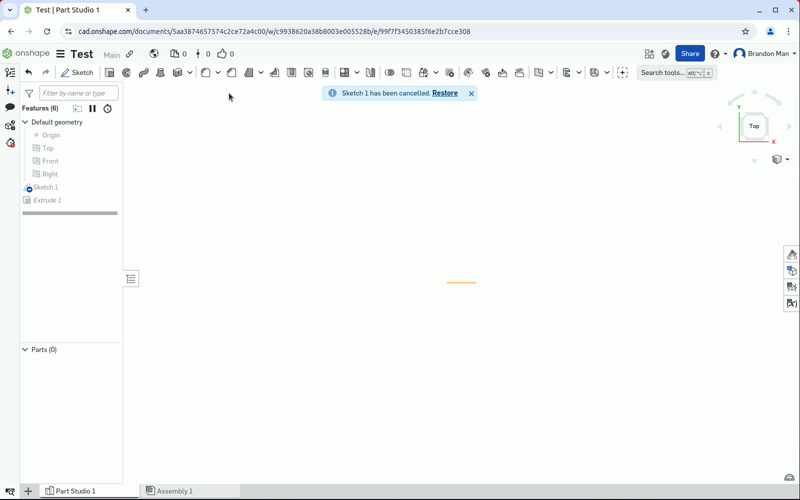
mouse_move(541, 75)
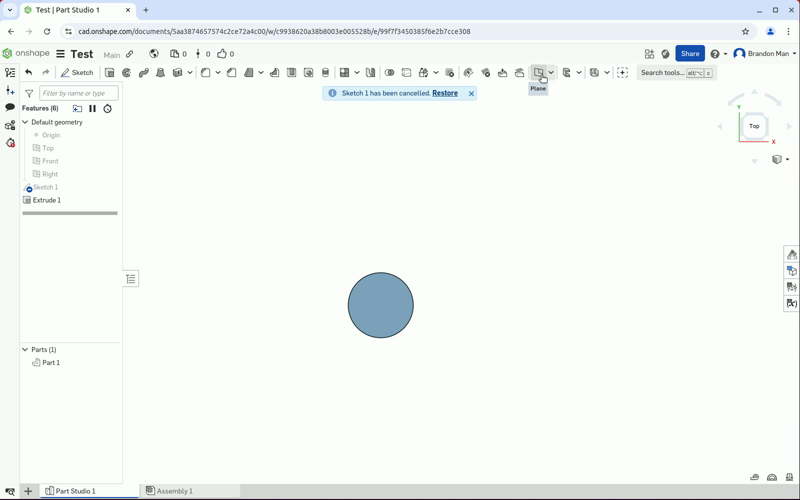
click(541, 75)
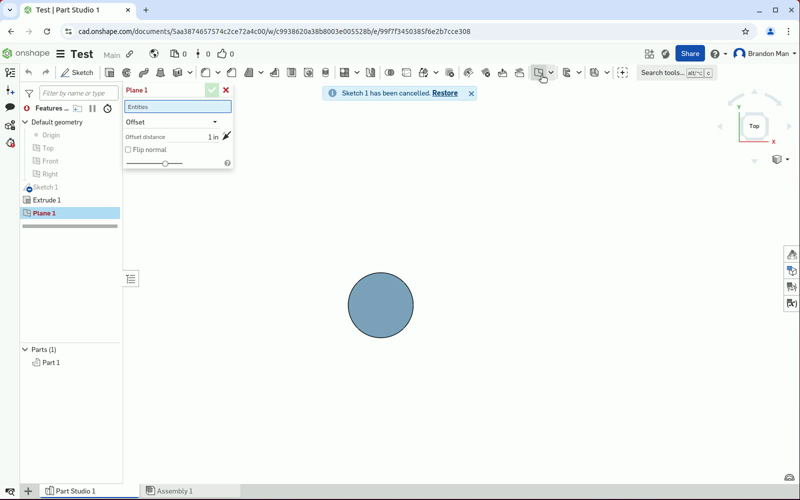
mouse_move(73, 150)
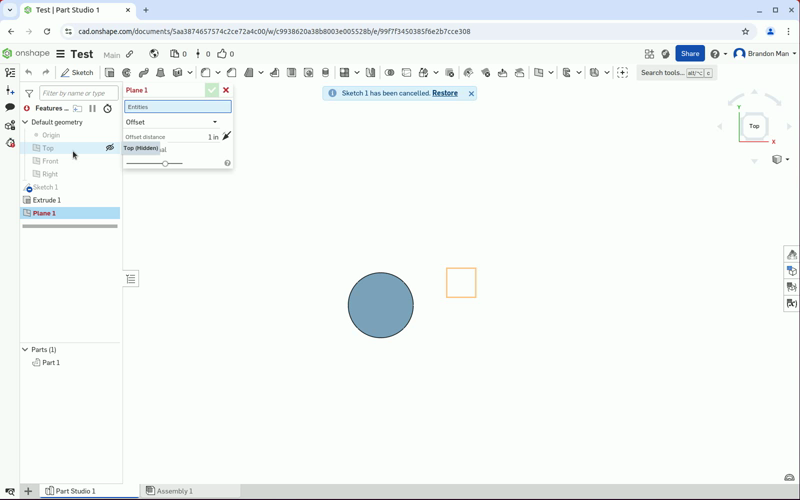
click(73, 150)
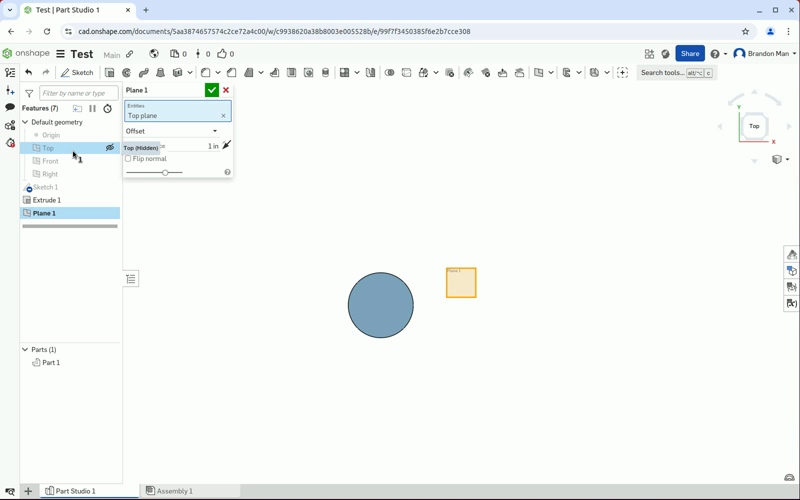
key(tab, 2)
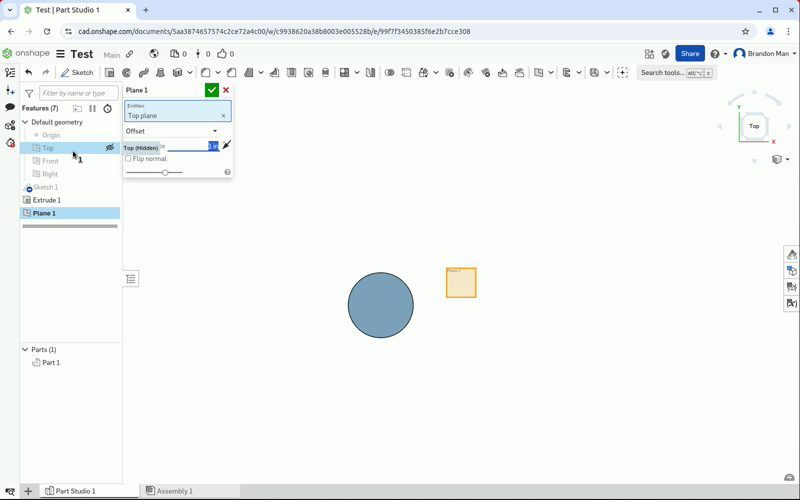
text(0.955)
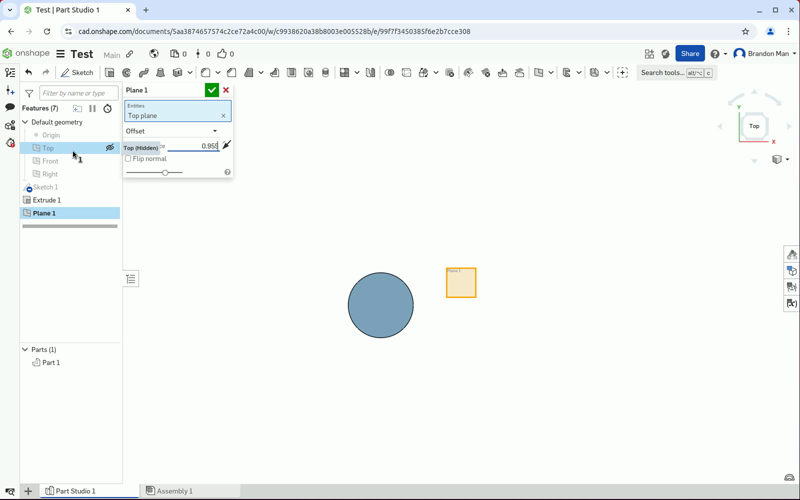
key(enter, 2)
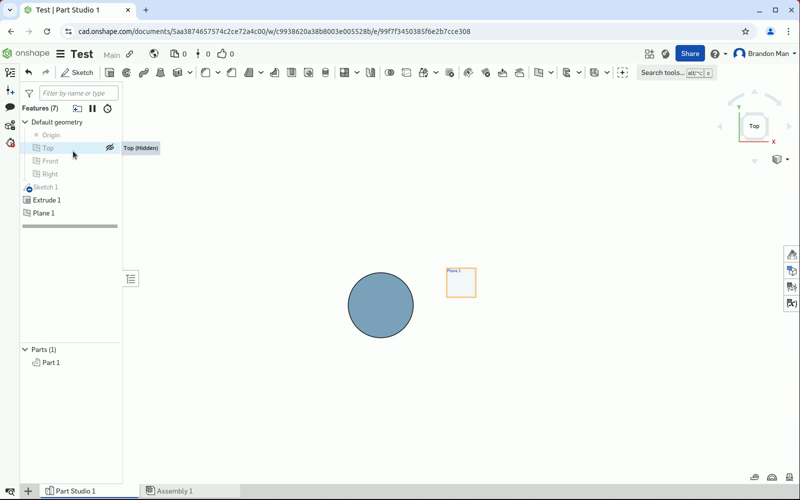
key(shift+s)
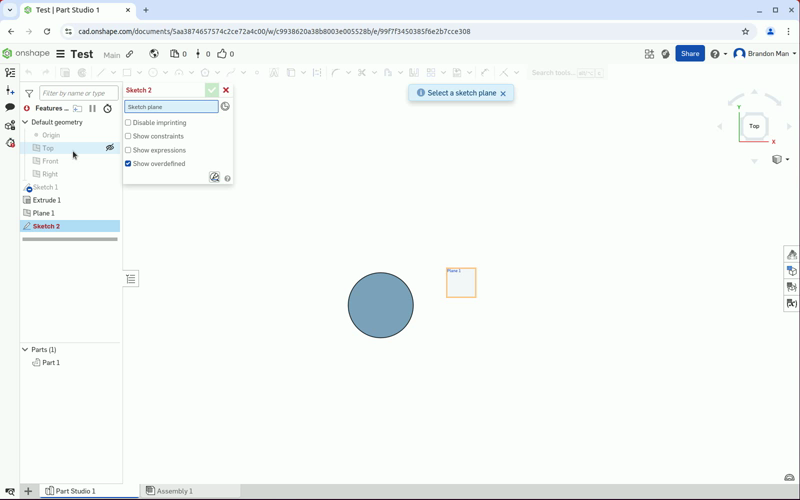
mouse_move(73, 215)
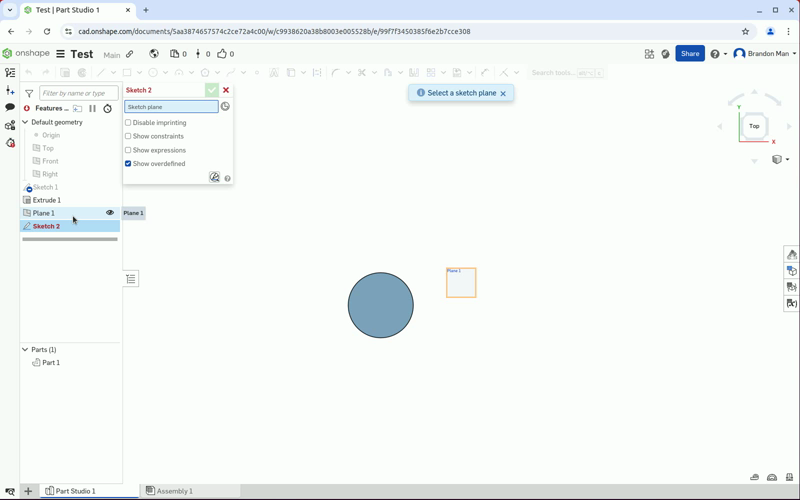
click(73, 215)
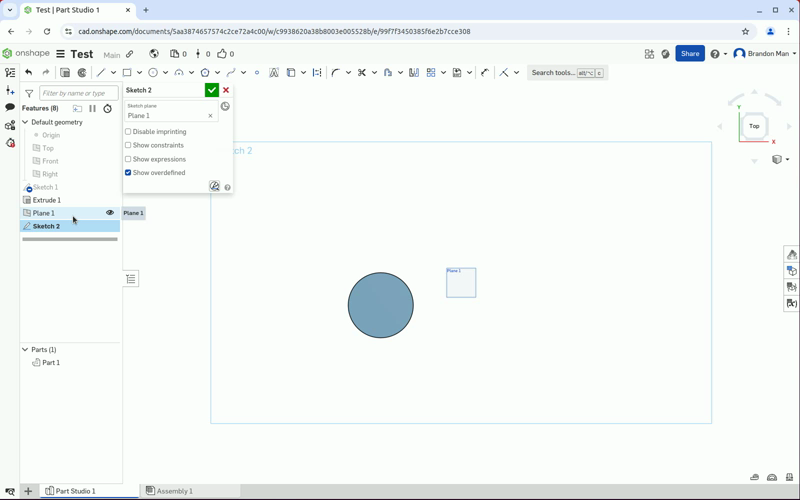
mouse_move(73, 352)
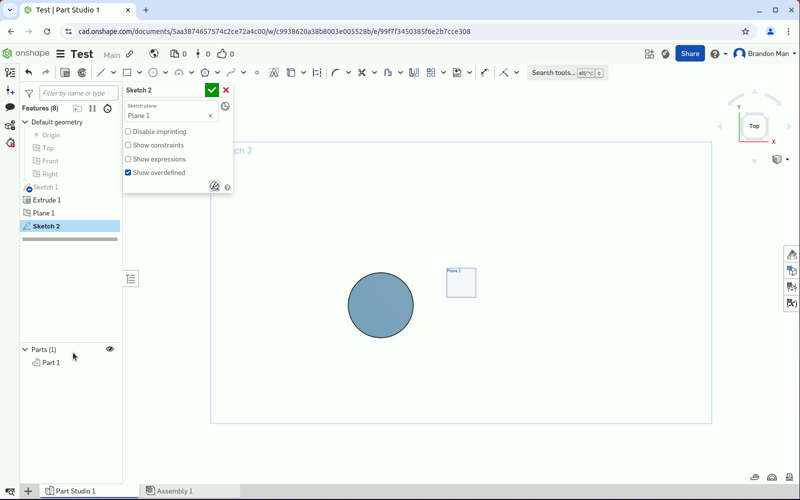
key(y)
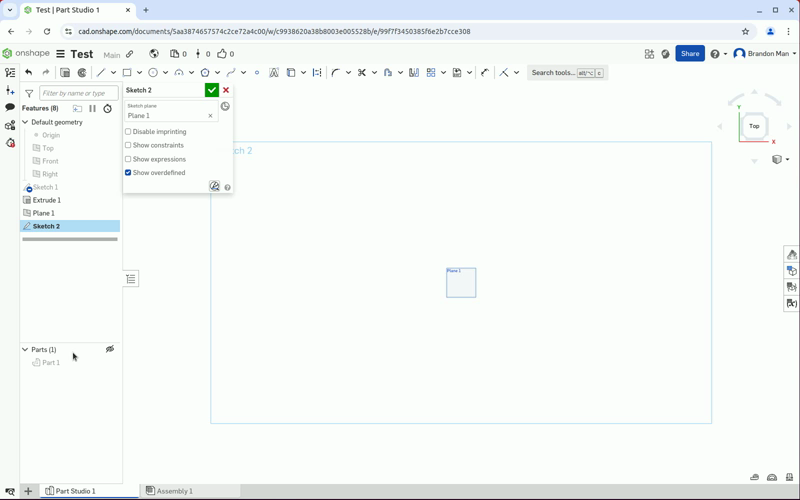
key(c)
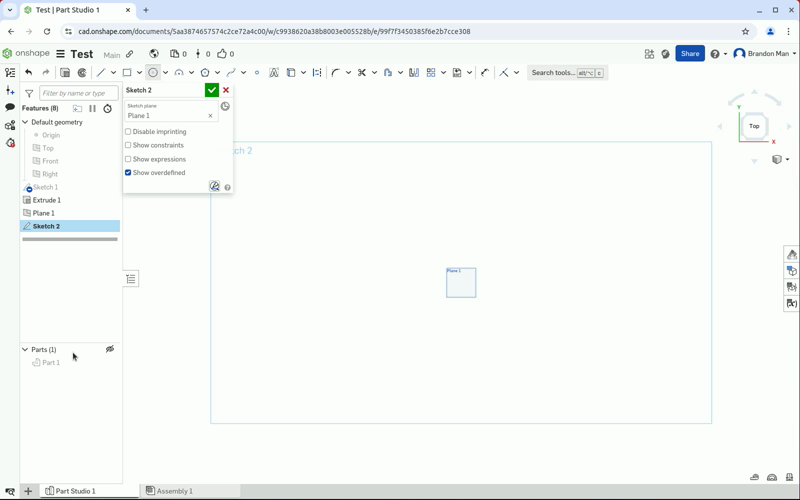
key_down(shift)
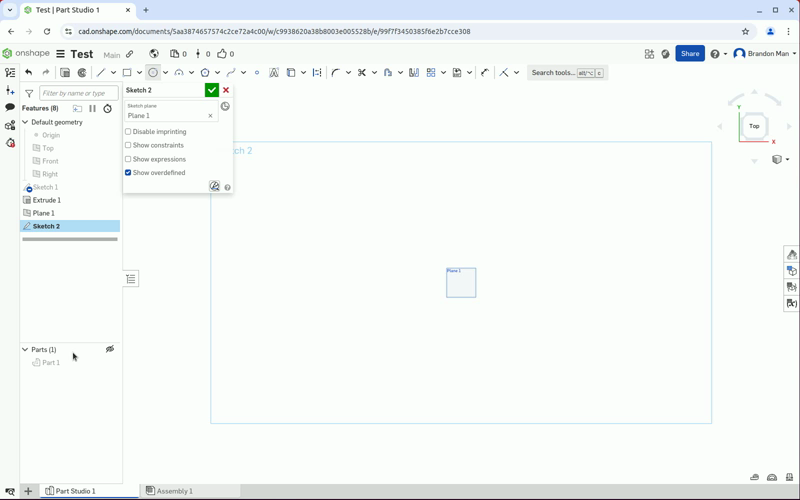
mouse_move(380, 305)
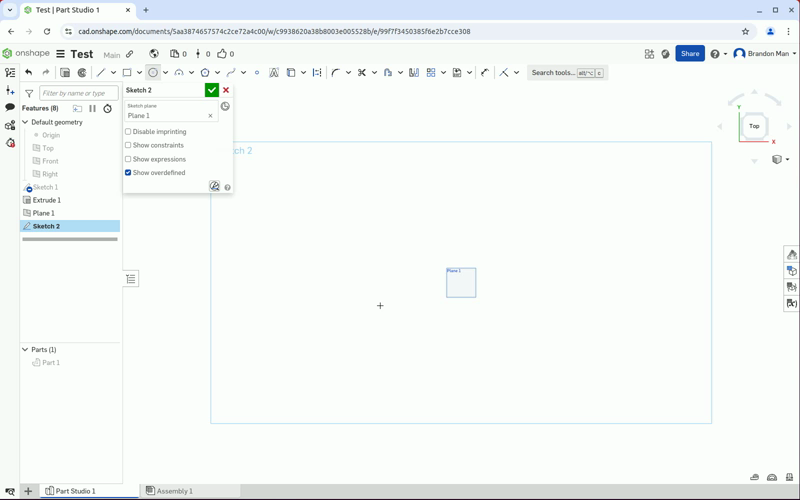
click(380, 305)
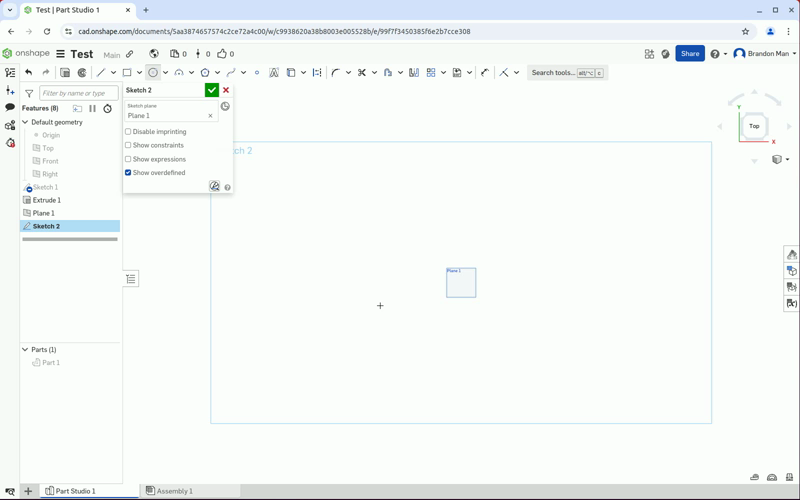
key_up(shift)
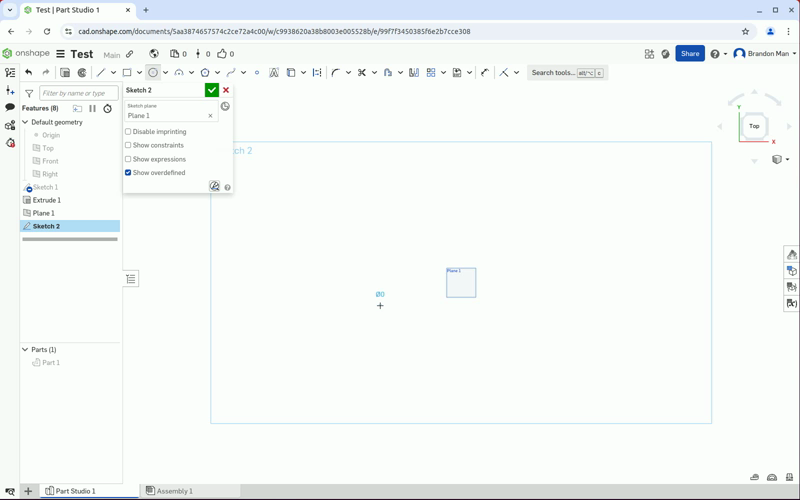
mouse_move(382, 305)
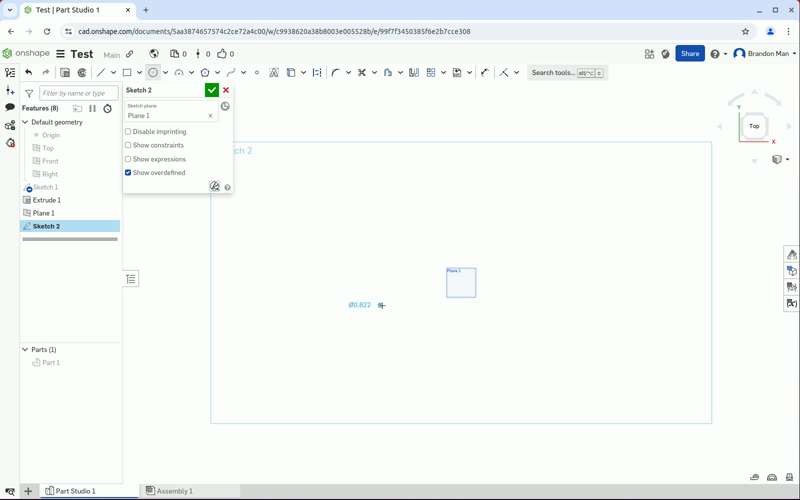
scroll(6)
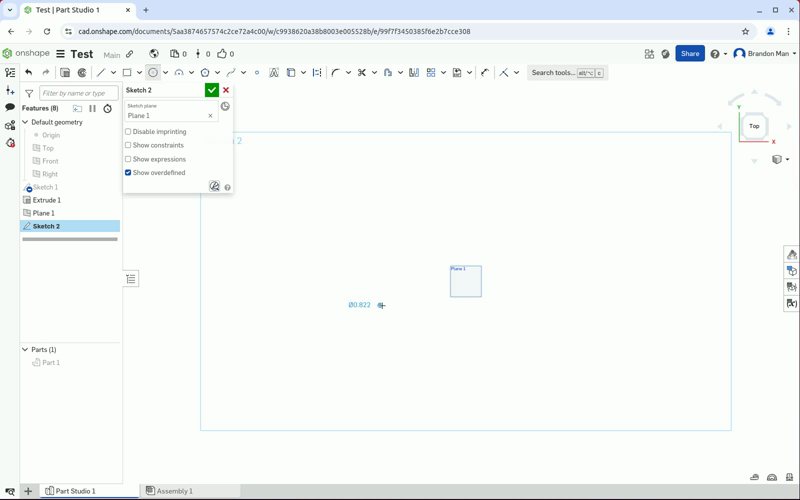
scroll(6)
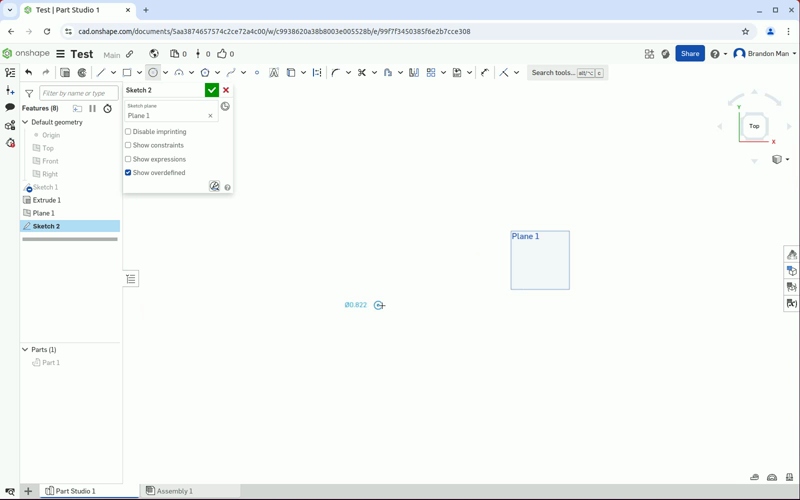
scroll(6)
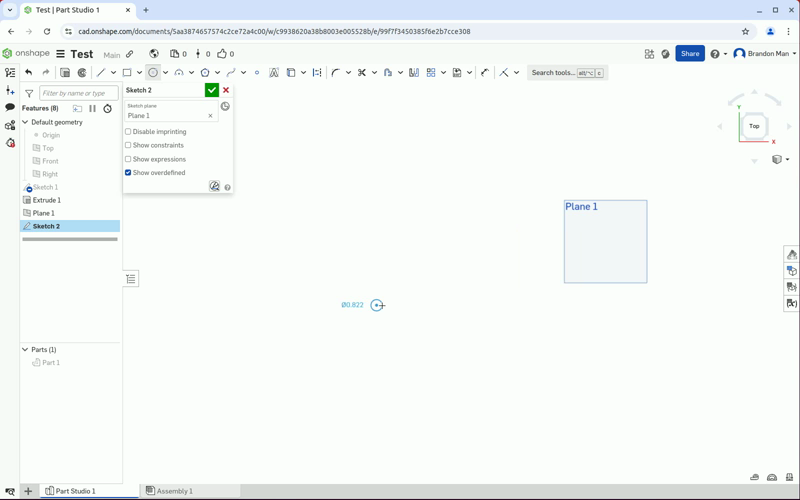
scroll(6)
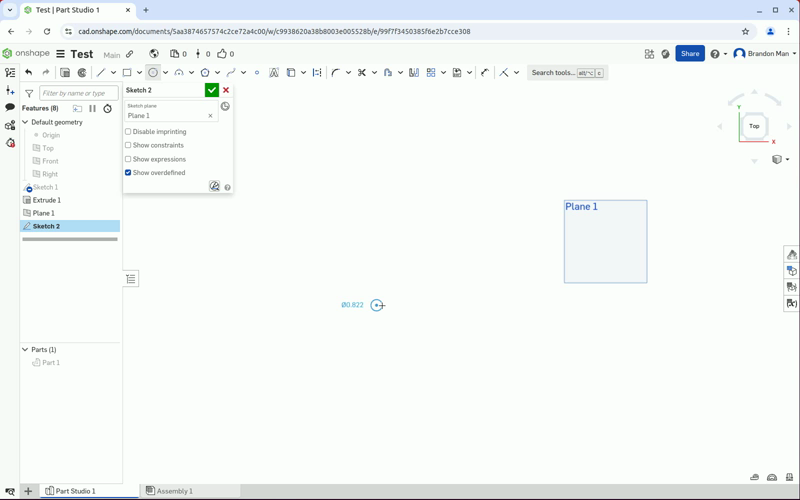
scroll(6)
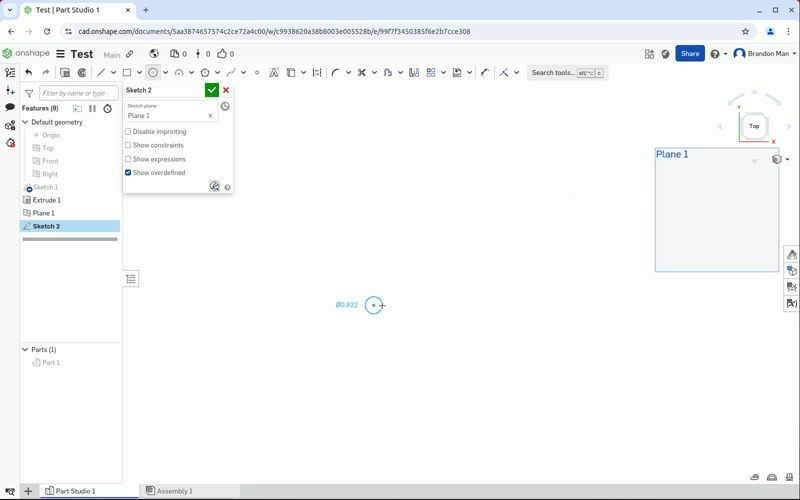
scroll(6)
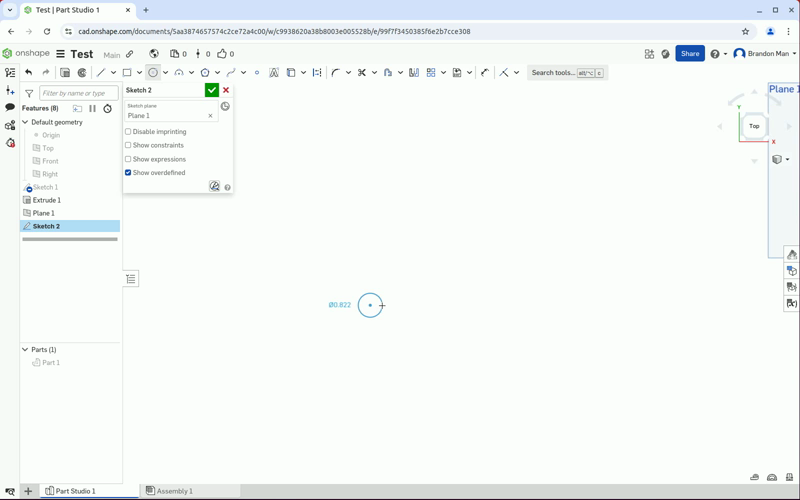
scroll(6)
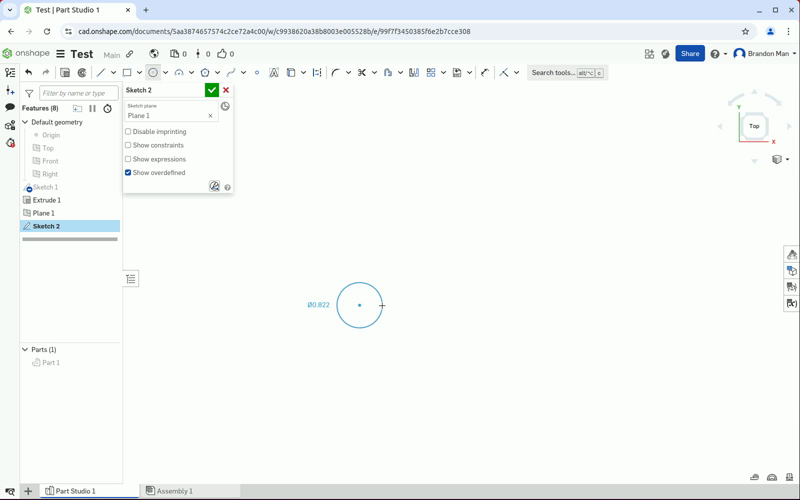
click(382, 305)
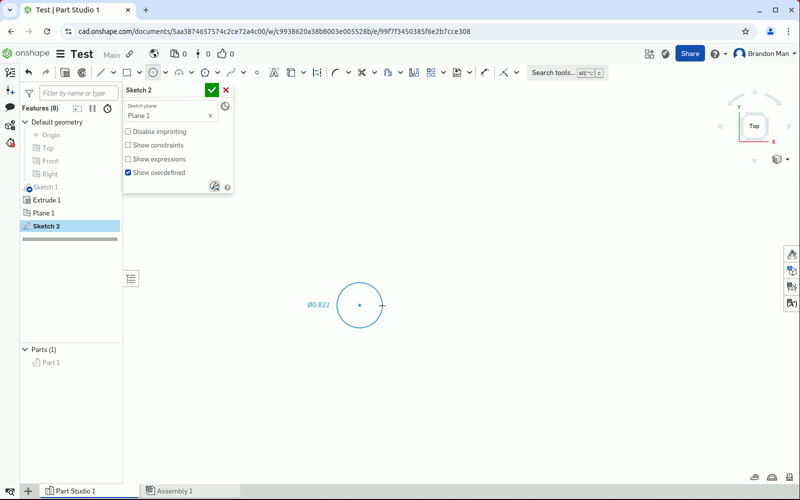
scroll(-6)
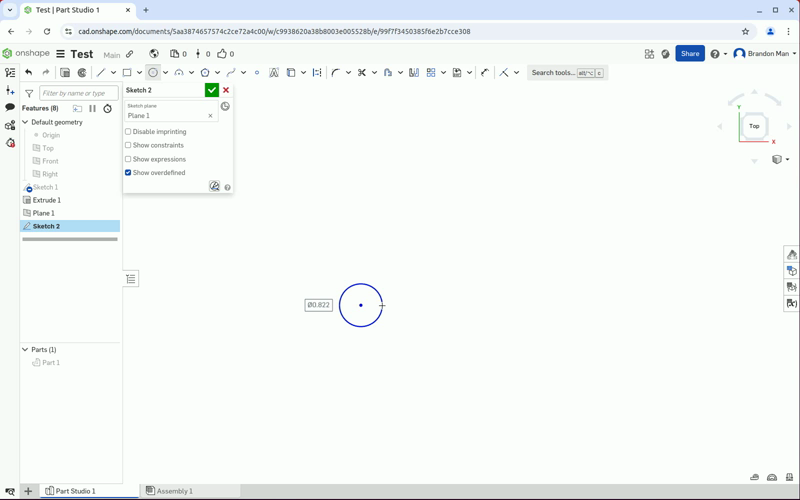
scroll(-6)
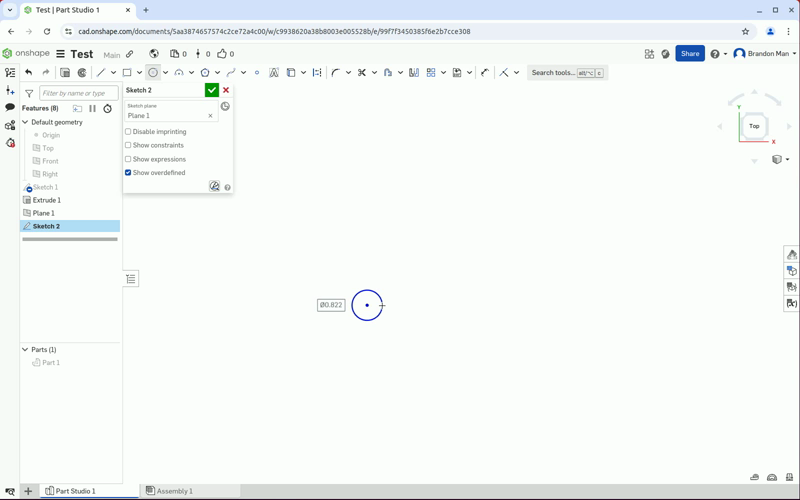
scroll(-6)
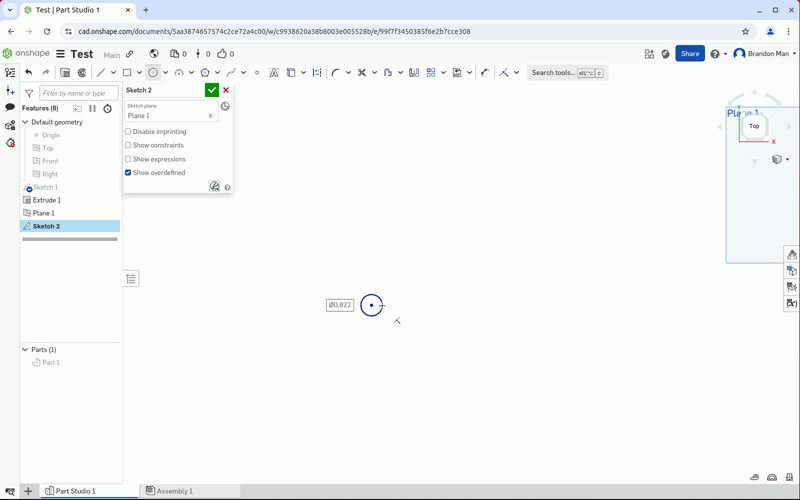
scroll(-6)
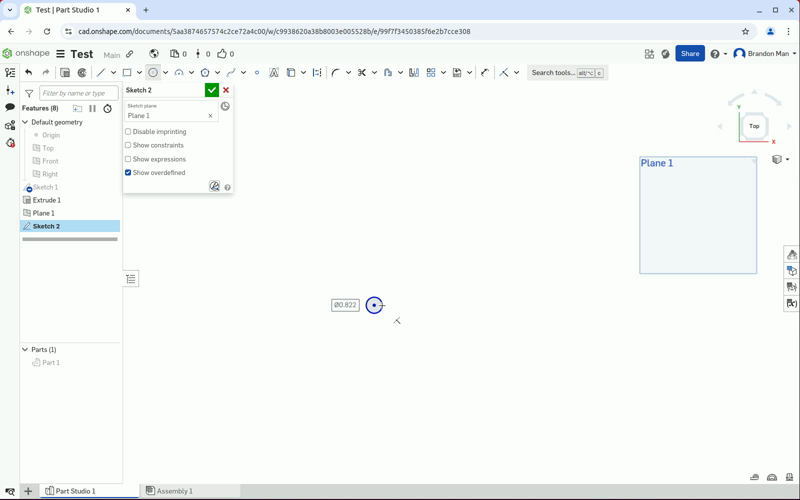
scroll(-6)
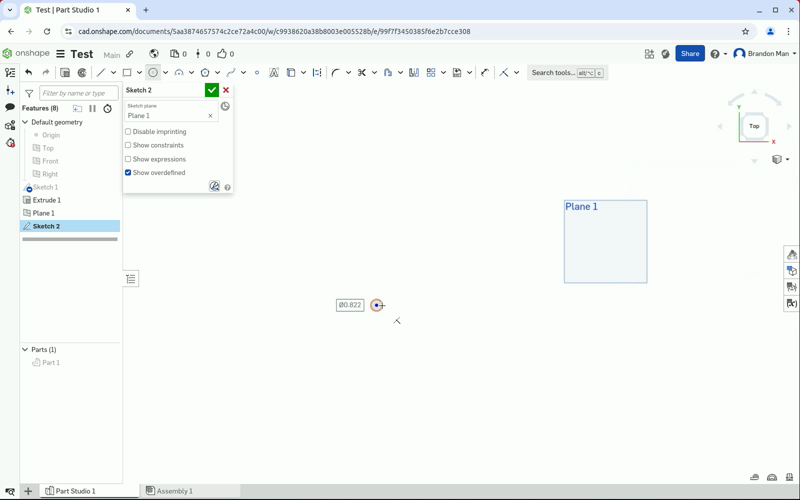
scroll(-6)
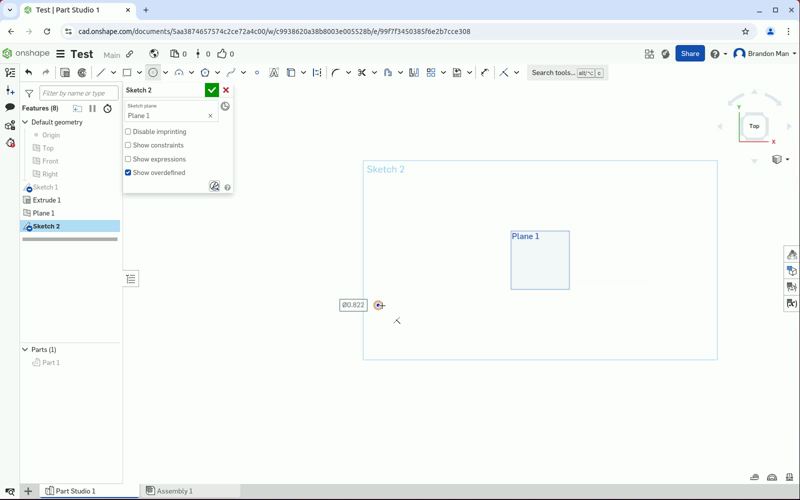
scroll(-6)
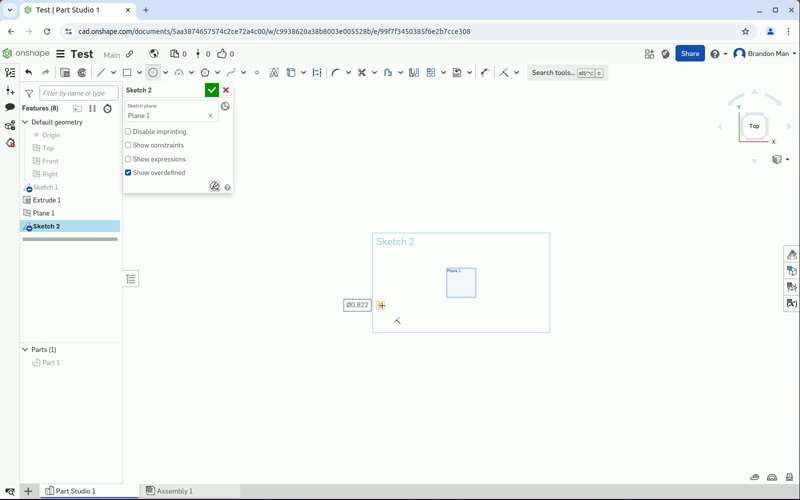
key(esc)
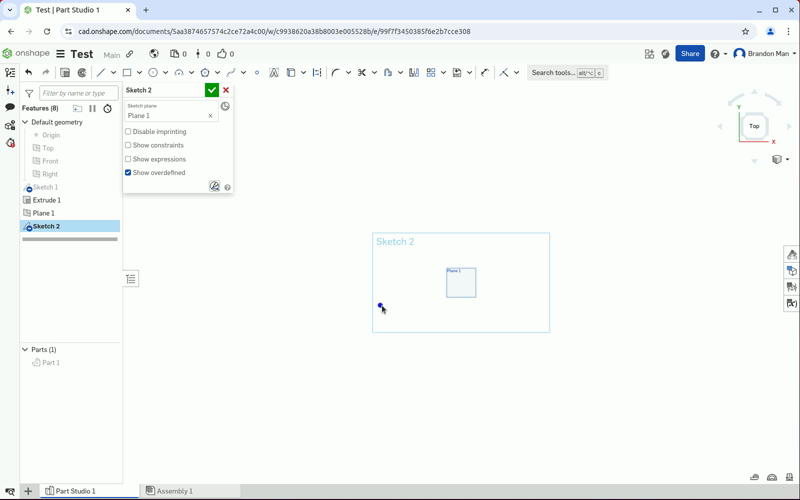
mouse_move(379, 305)
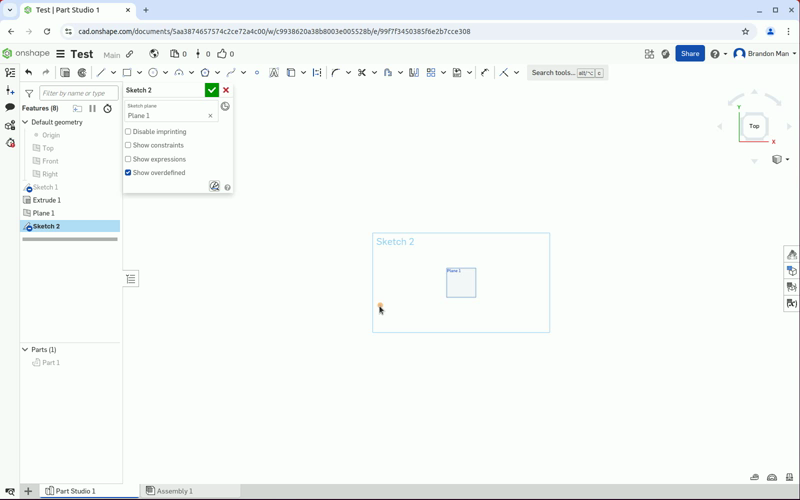
scroll(6)
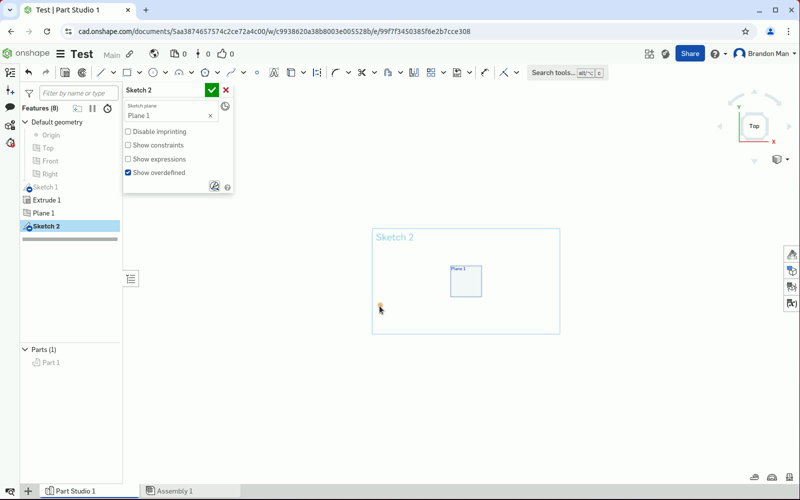
scroll(6)
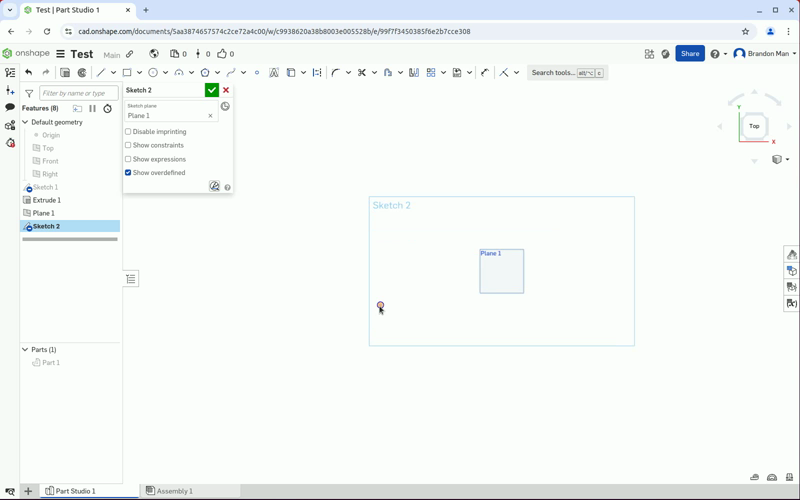
scroll(6)
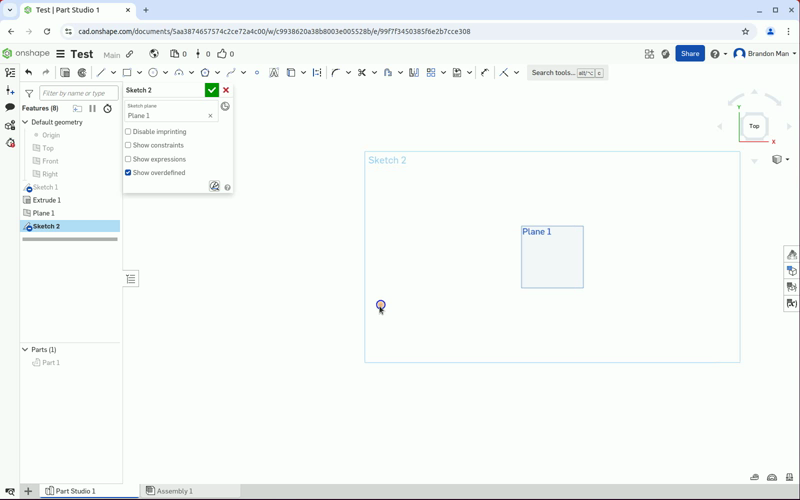
scroll(6)
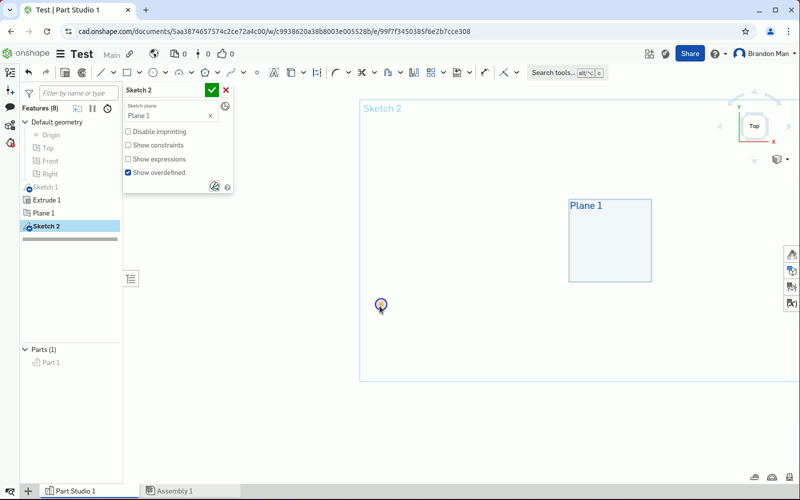
scroll(6)
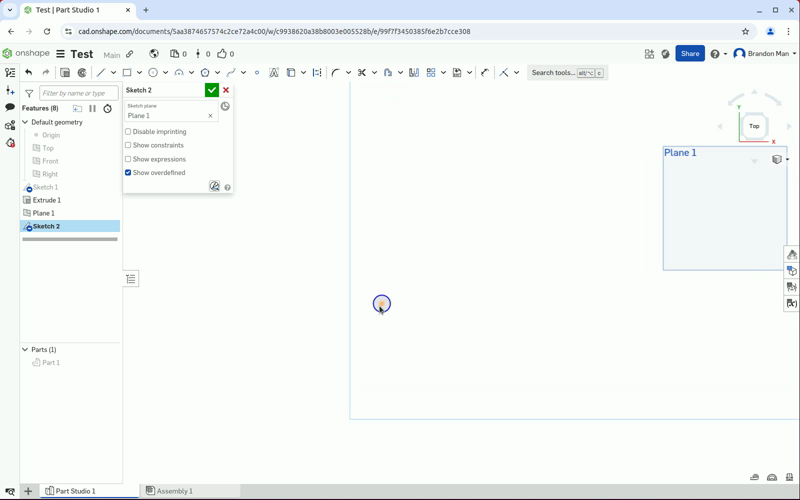
scroll(6)
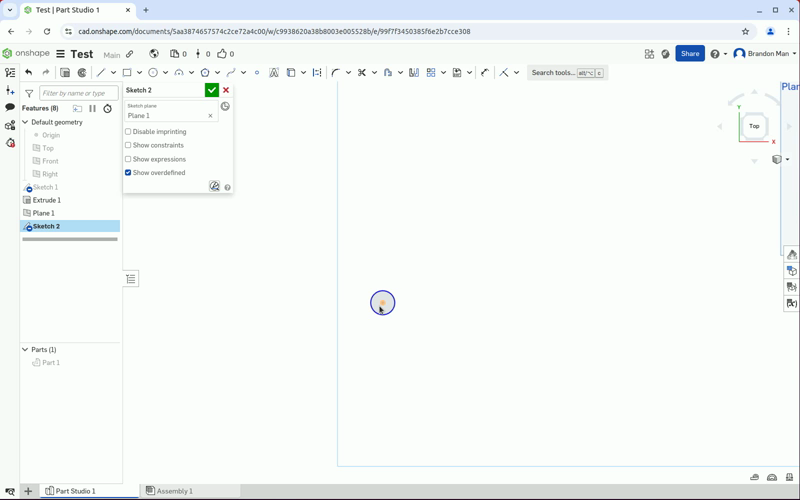
scroll(6)
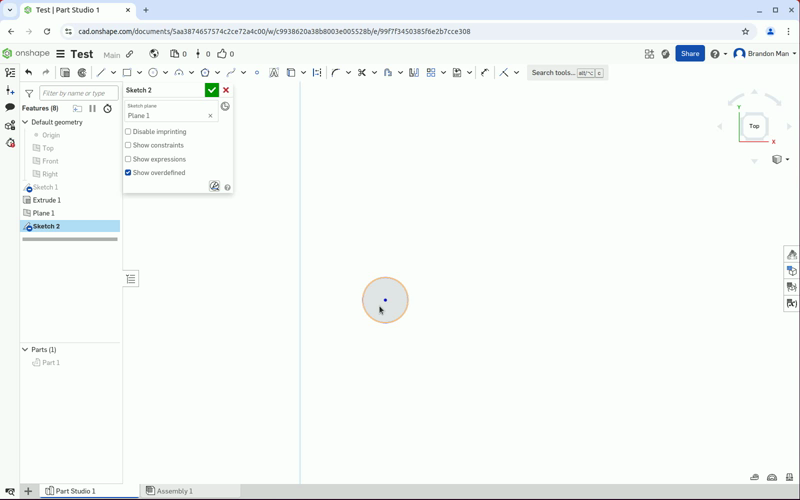
click(379, 305)
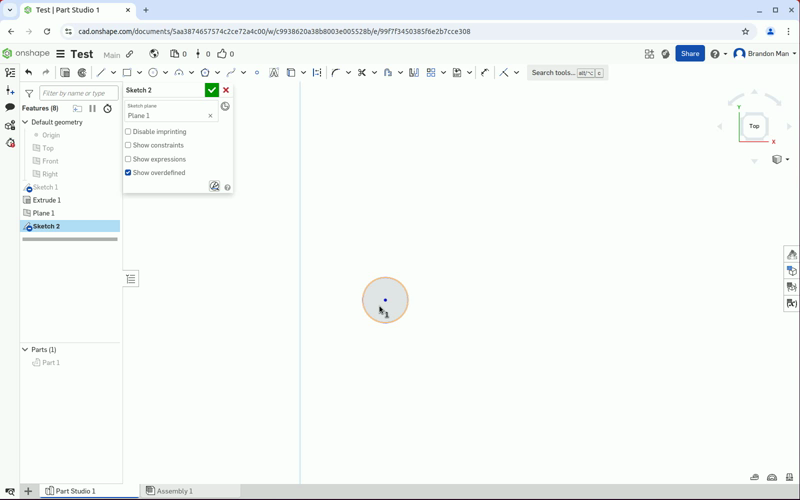
scroll(-6)
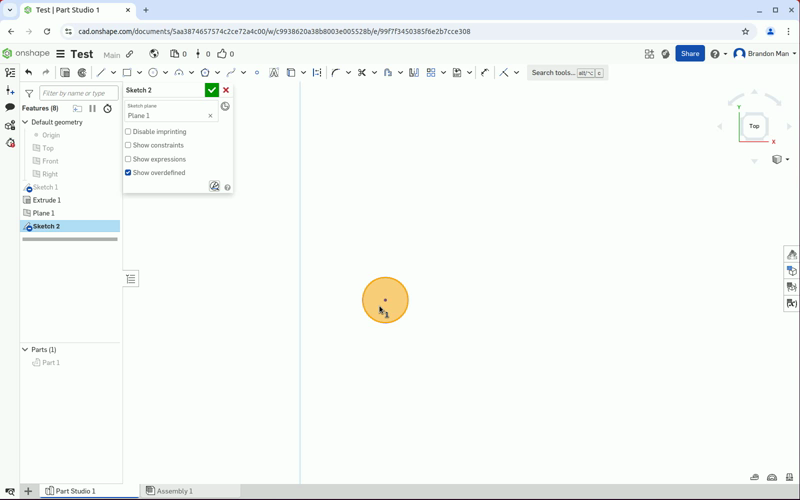
scroll(-6)
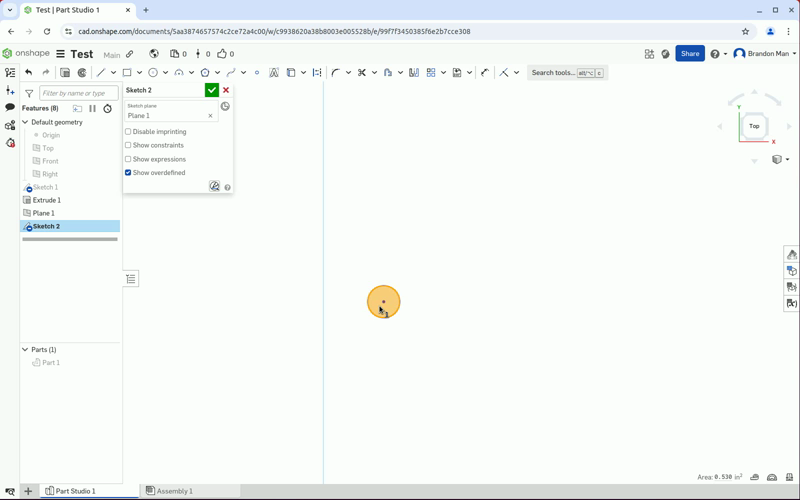
scroll(-6)
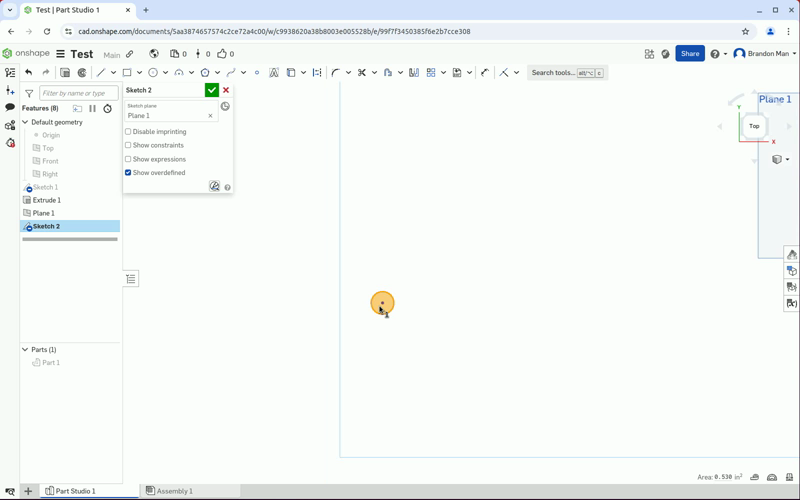
scroll(-6)
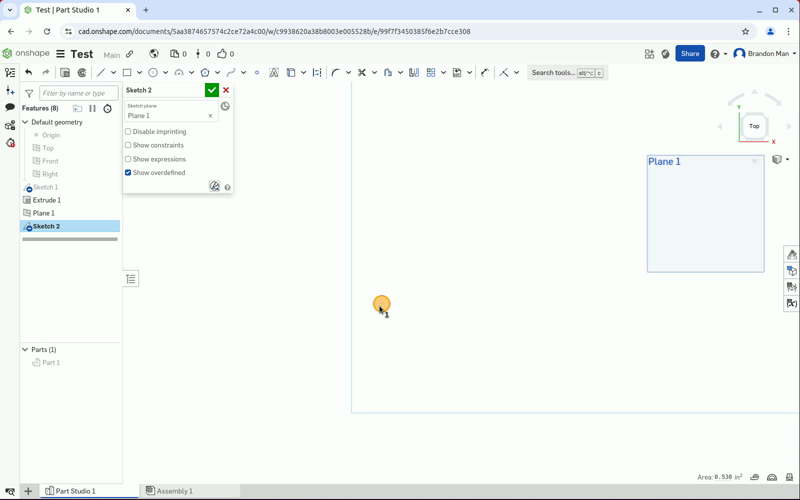
scroll(-6)
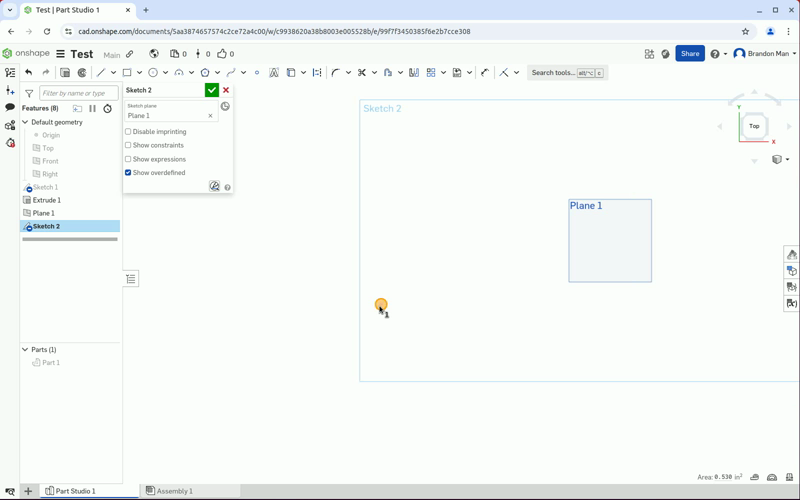
scroll(-6)
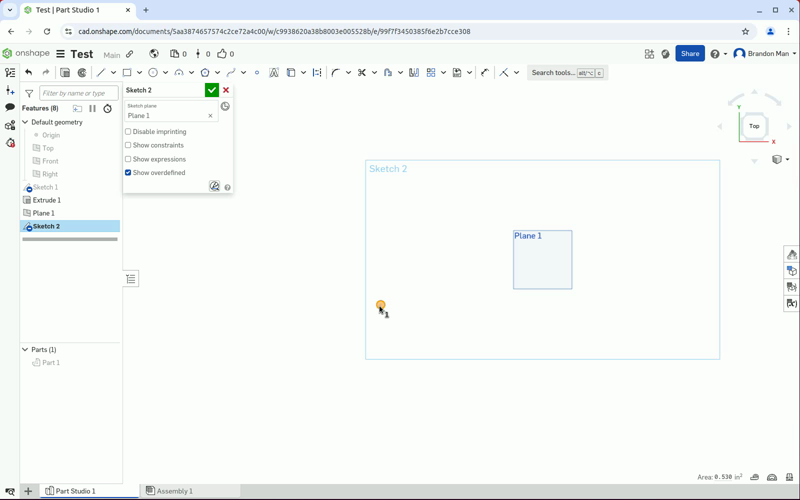
scroll(-6)
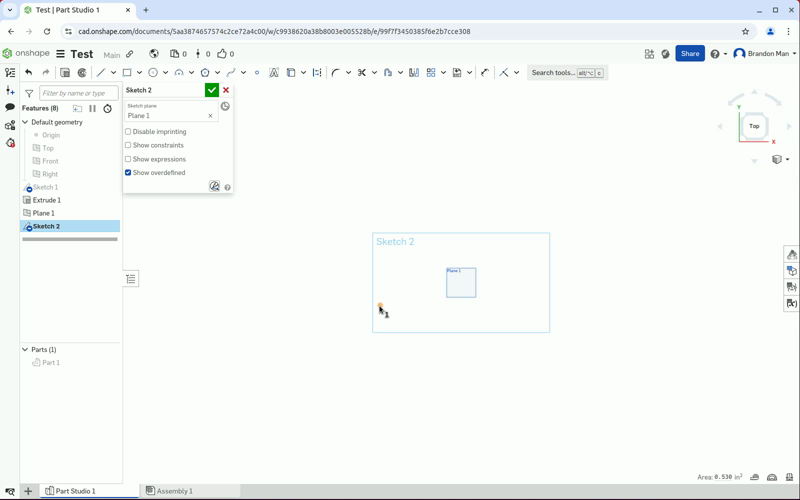
mouse_move(73, 352)
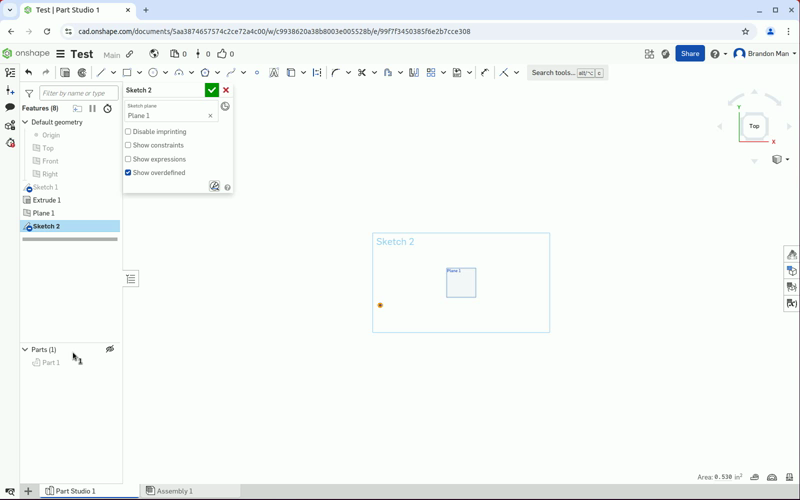
key(shift+y)
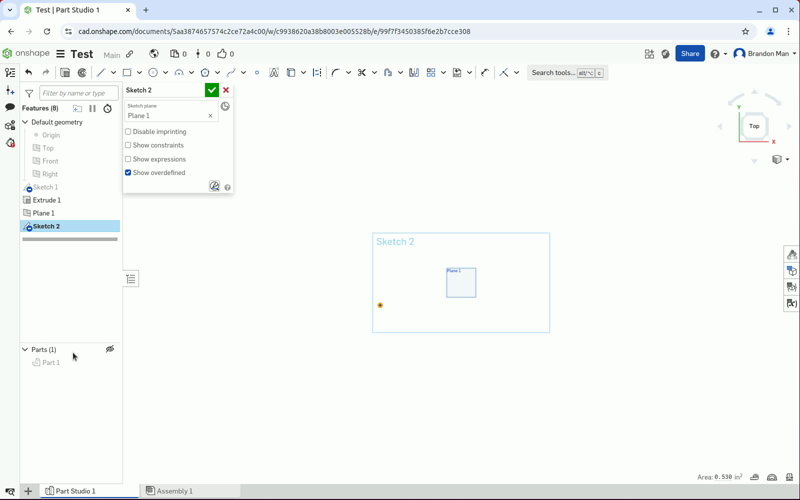
key(shift+e)
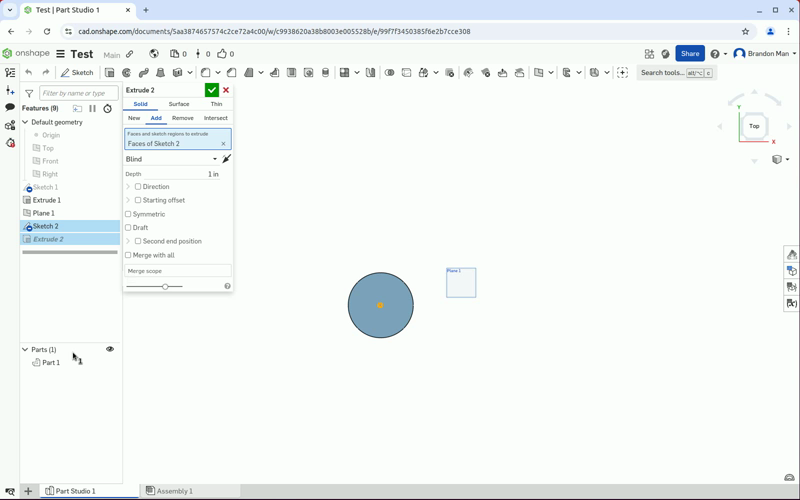
mouse_move(143, 106)
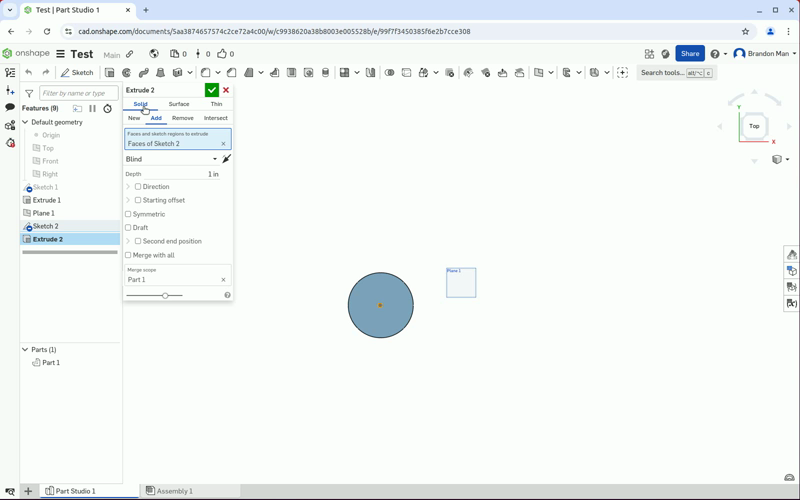
click(143, 106)
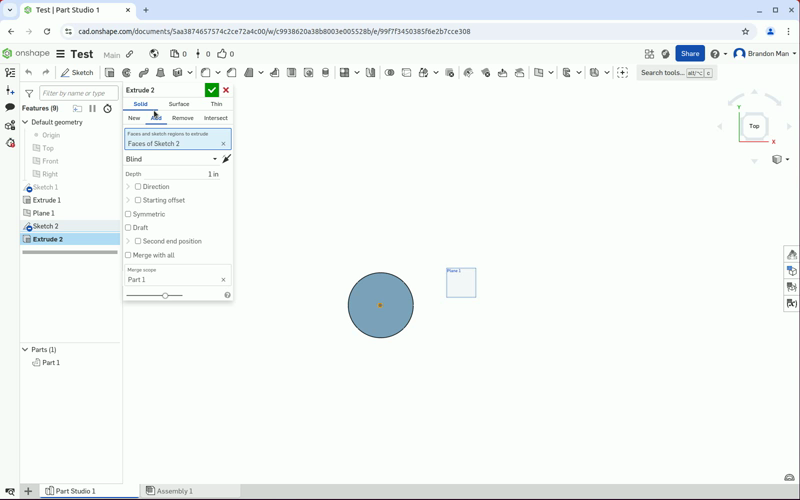
mouse_move(186, 120)
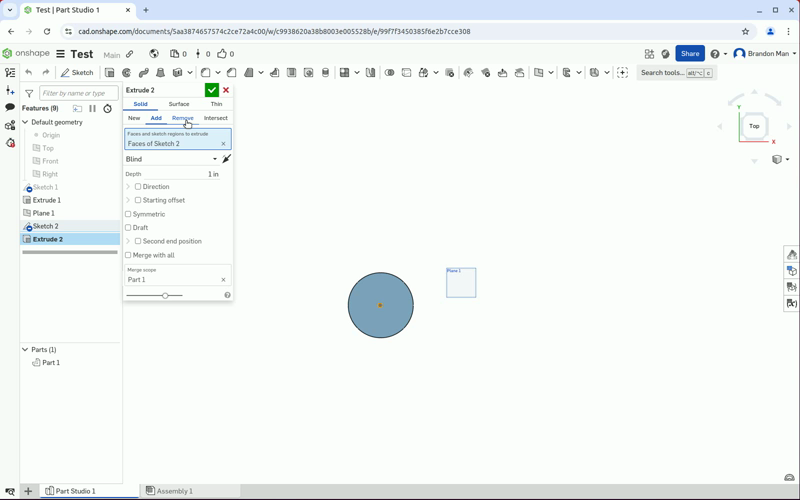
click(186, 120)
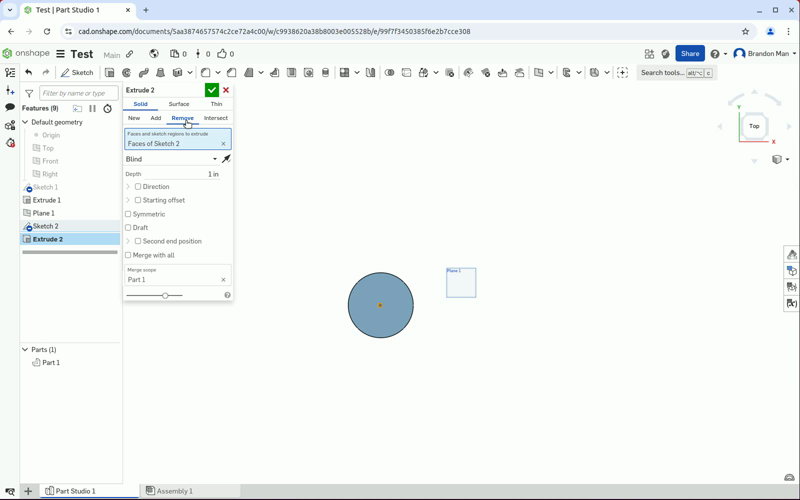
key(tab, 4)
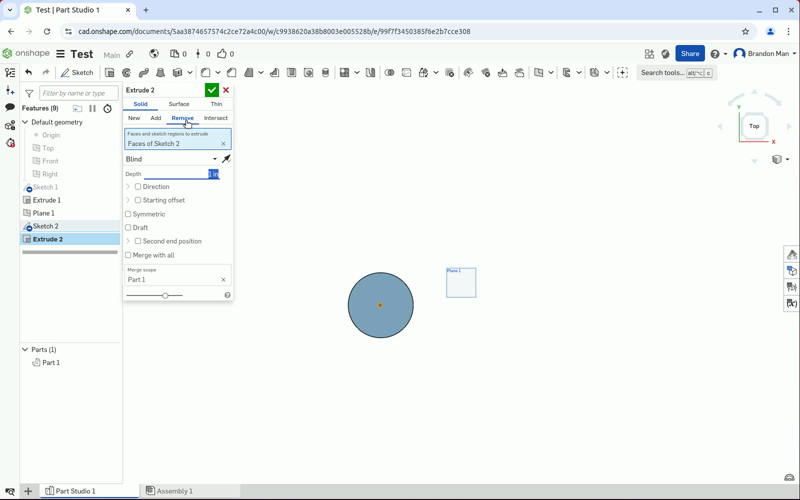
text(4.333)
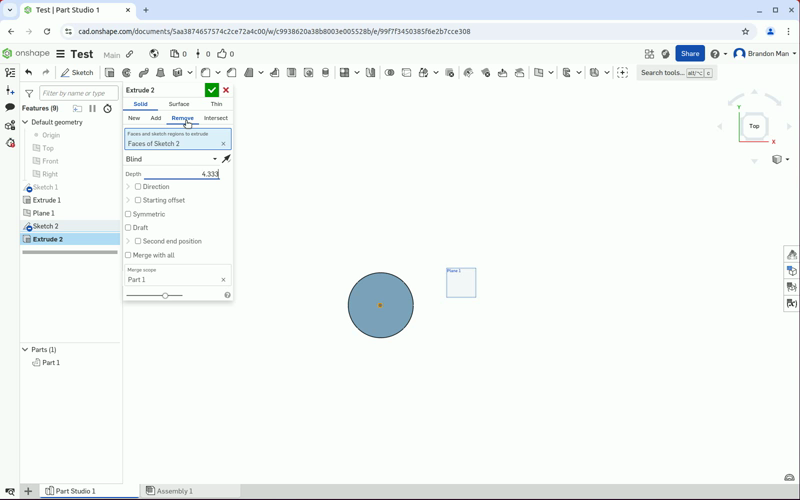
key(tab, 6)
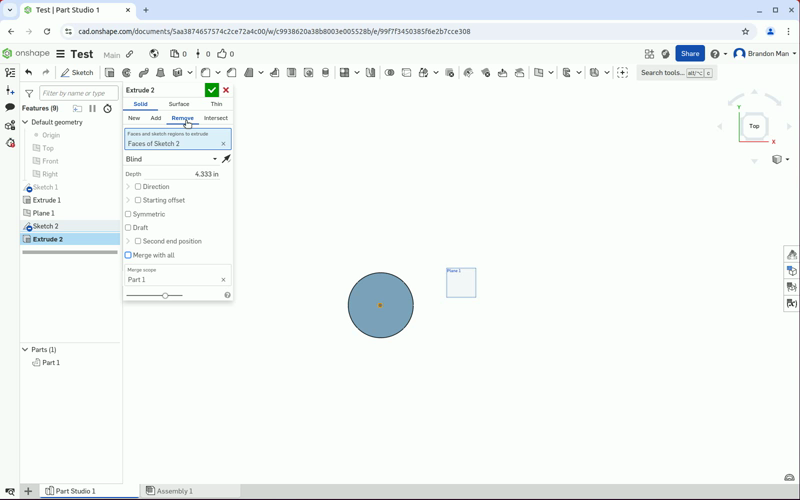
key(space)
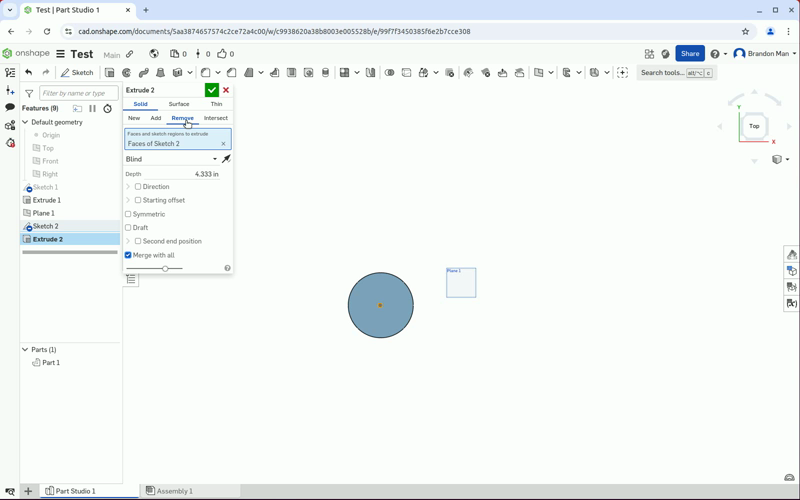
key(enter)
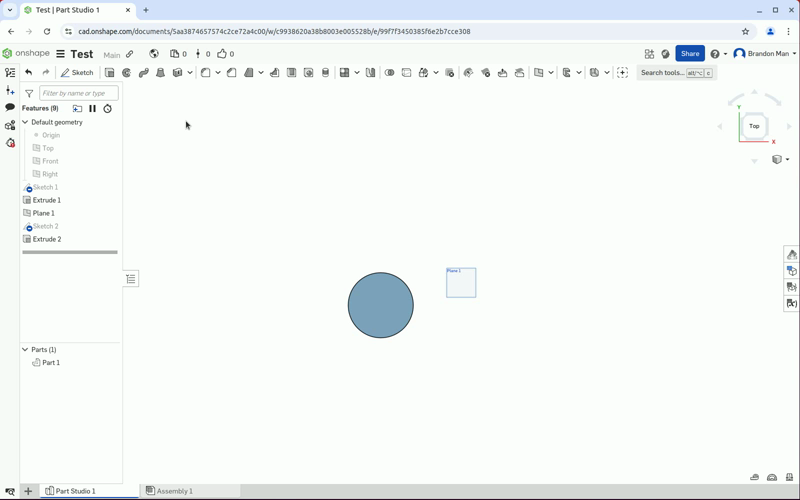
key(shift+h)
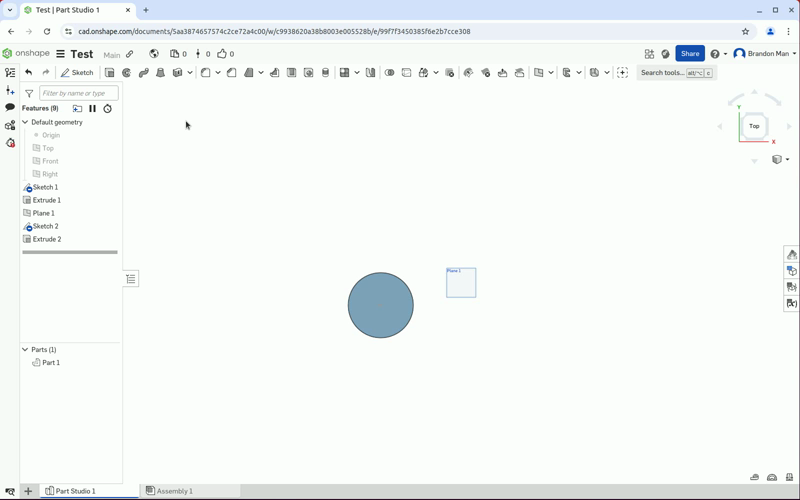
key(shift+h)
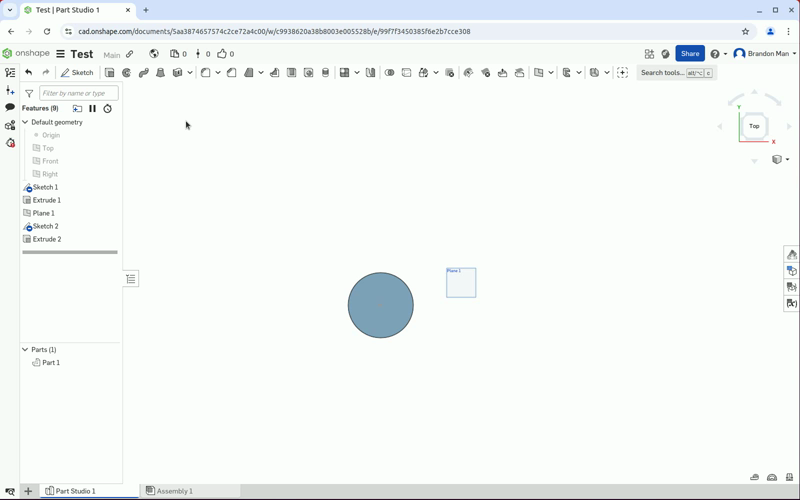
key(shift+7)
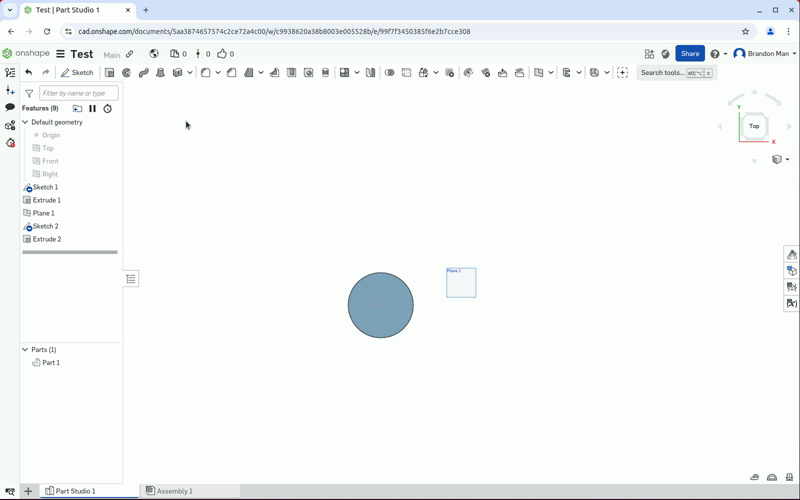
key(up, 3)
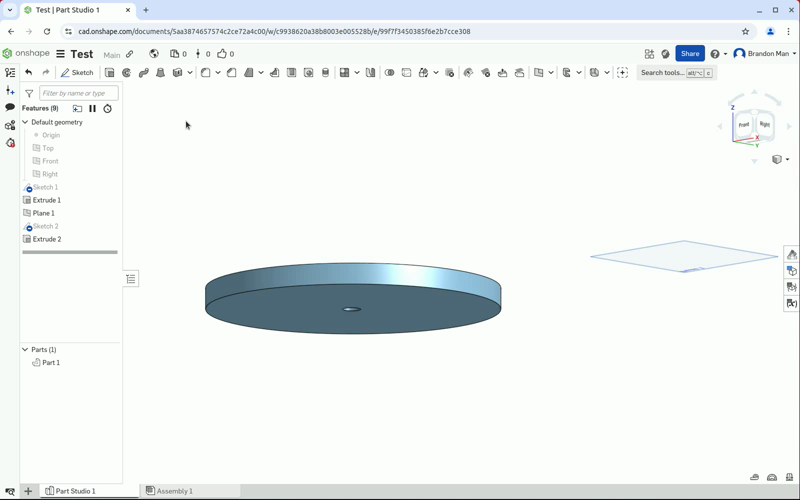
key(left, 3)
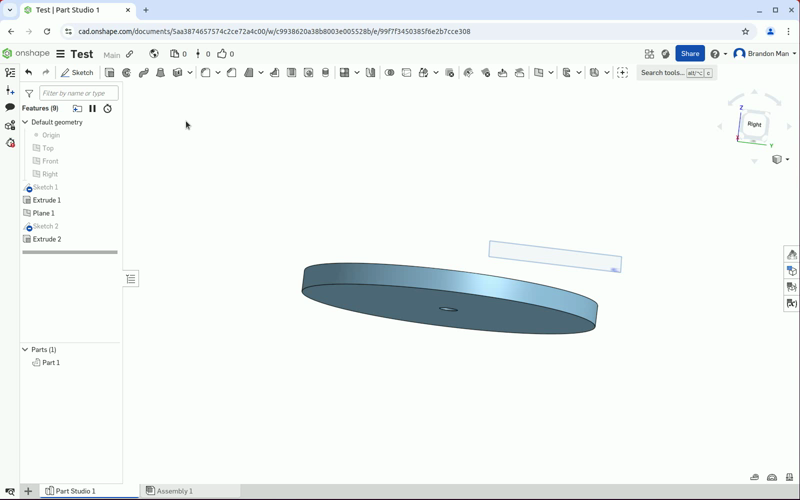
key(right, 3)
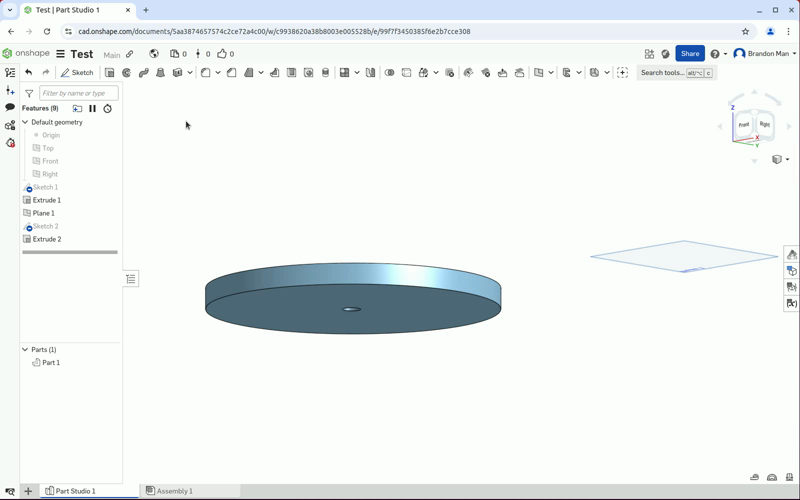
key(down, 3)
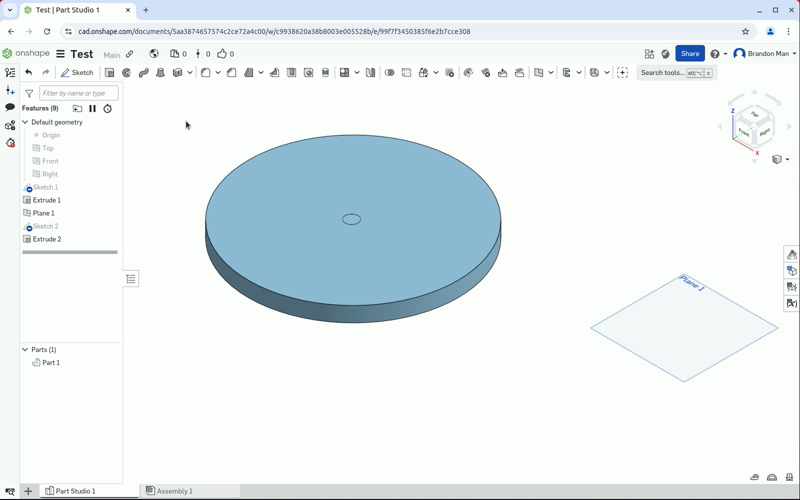
mouse_move(73, 189)
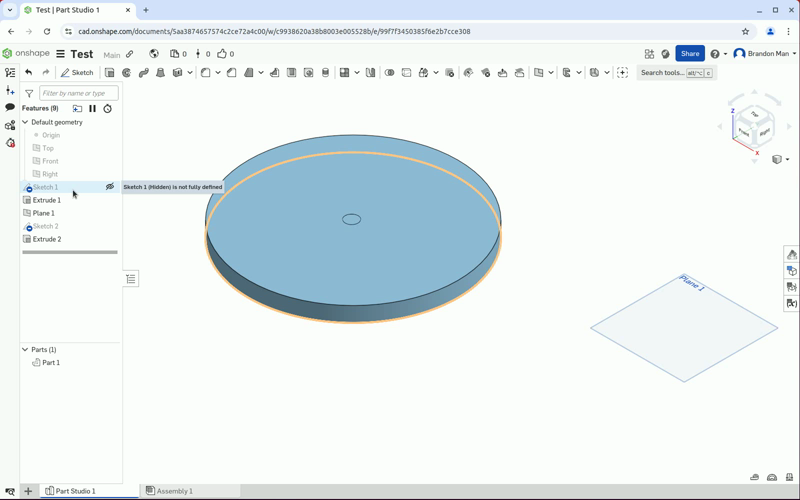
click(73, 189)